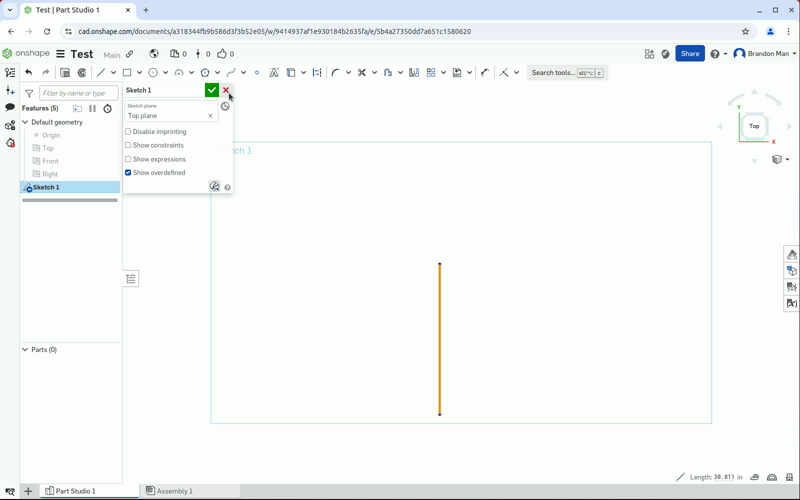
key(shift+h)
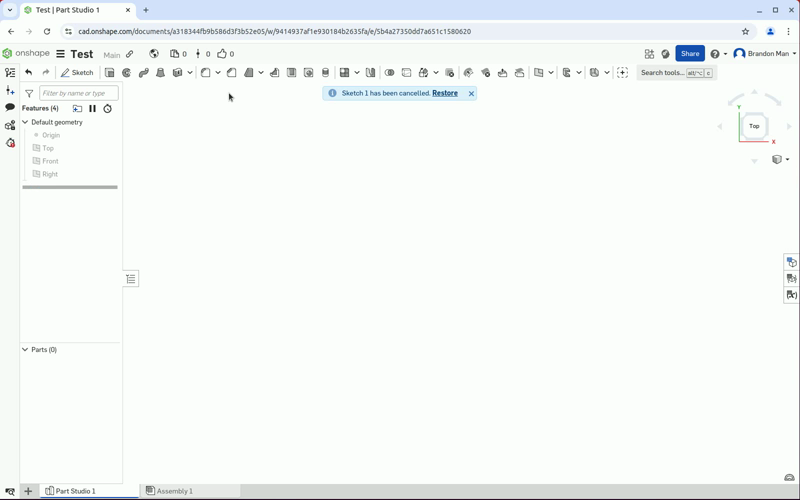
mouse_move(73, 352)
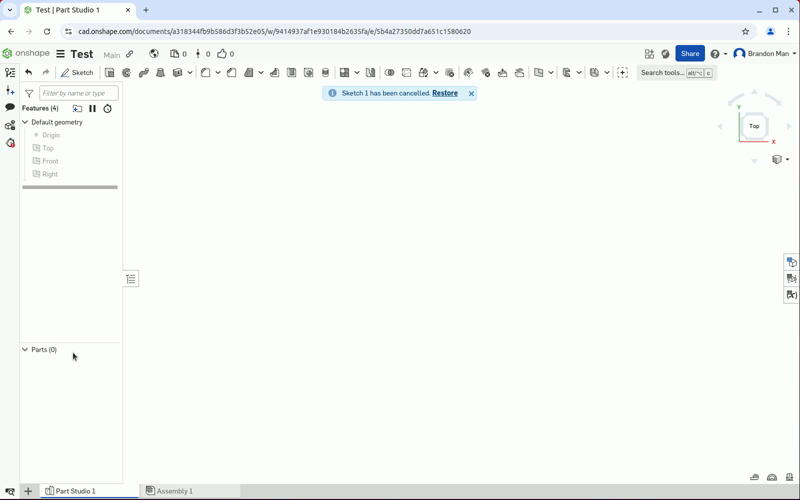
key(y)
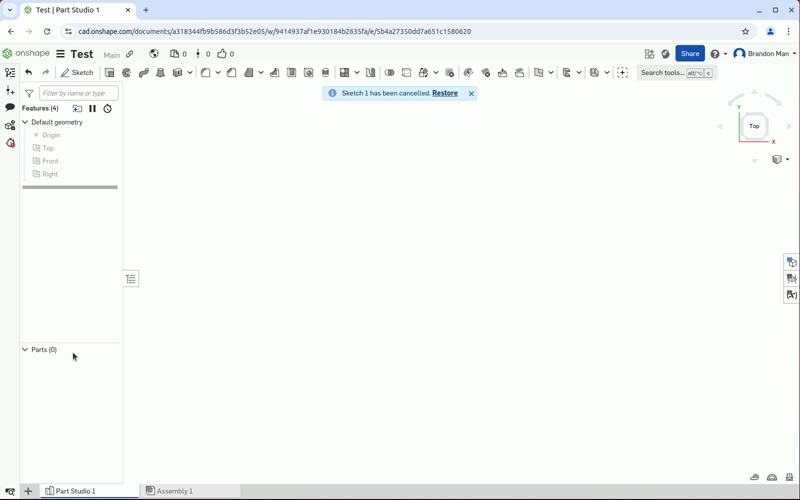
key(shift+p)
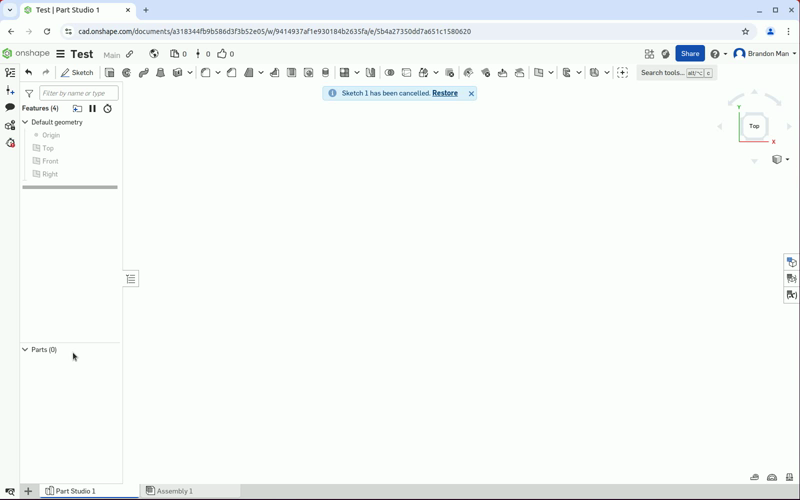
key(space)
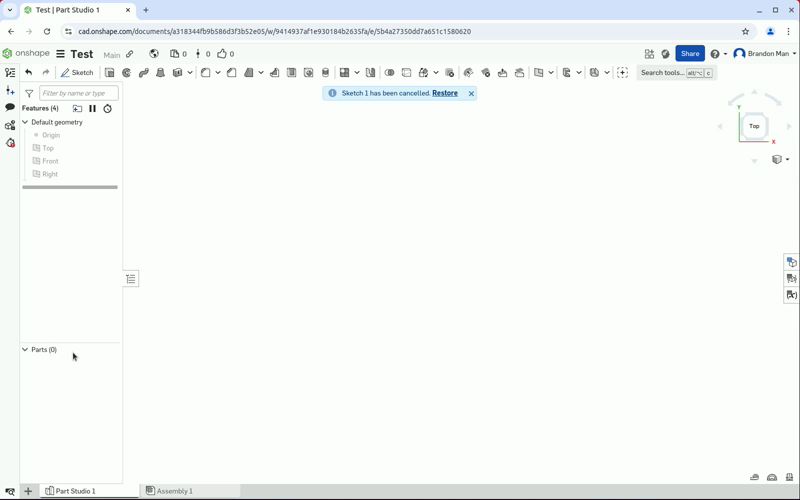
key_down(shift)
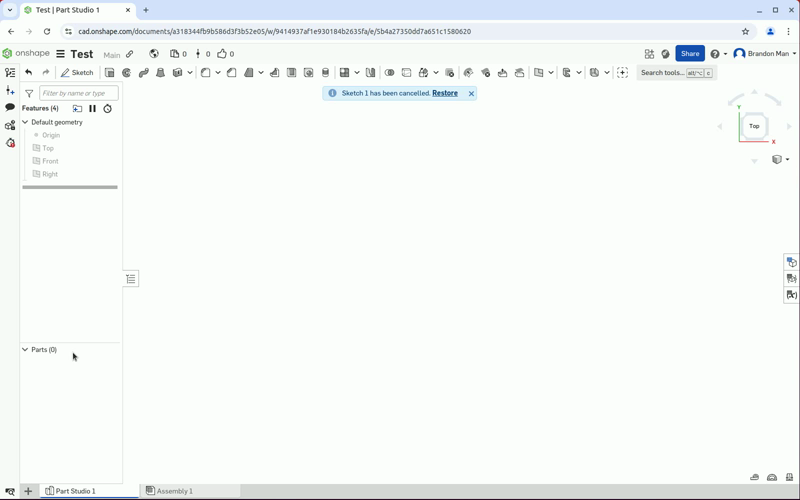
key(up)
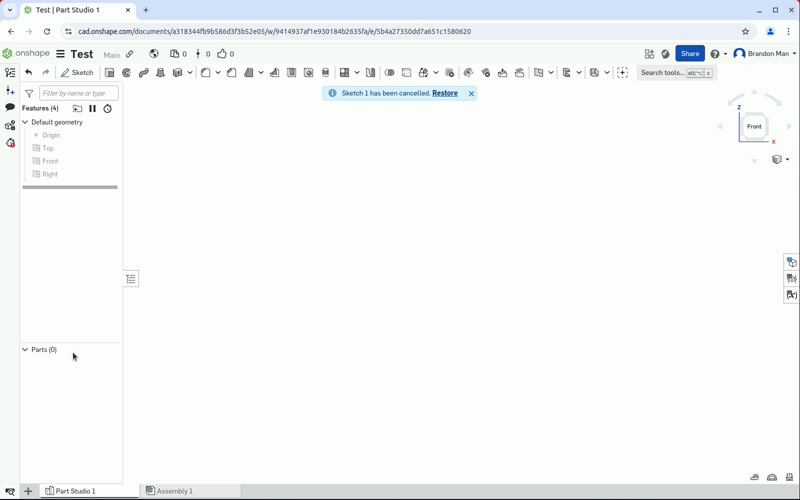
key_up(shift)
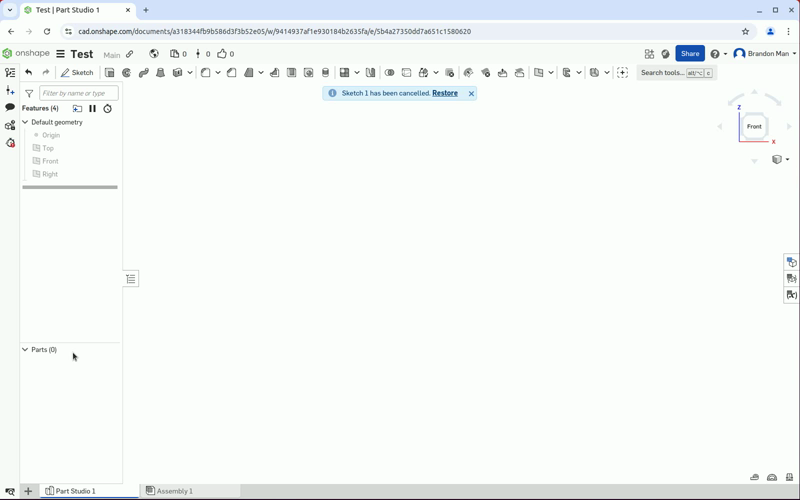
mouse_move(73, 352)
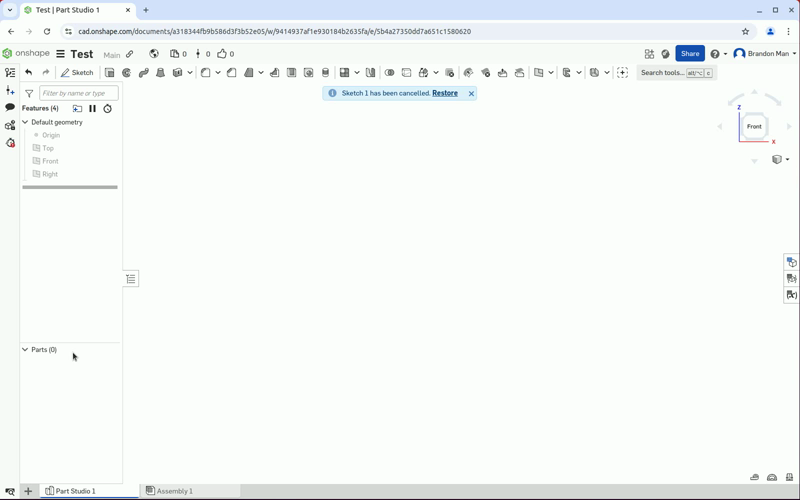
key(shift+y)
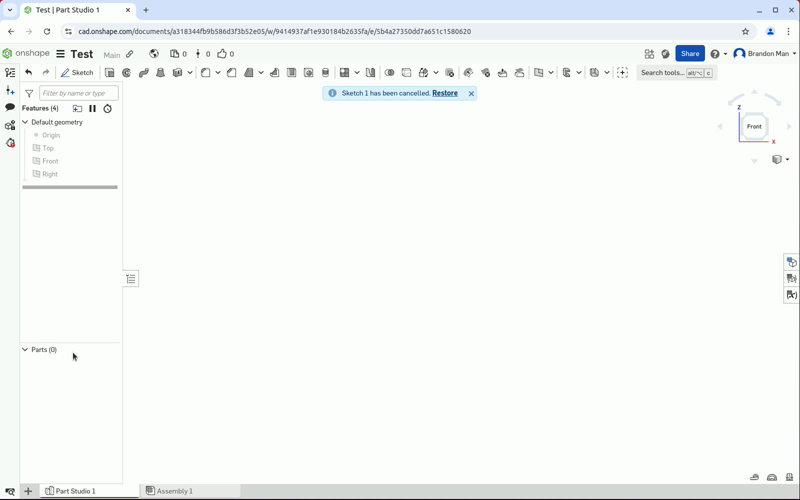
key(shift+s)
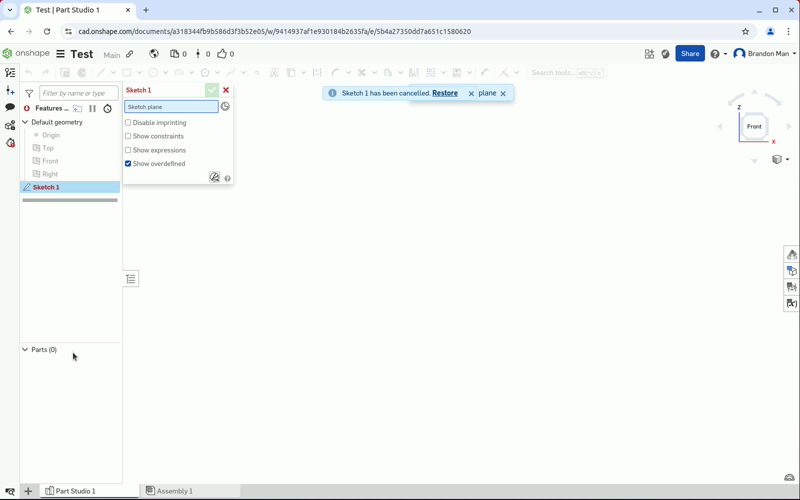
mouse_move(73, 163)
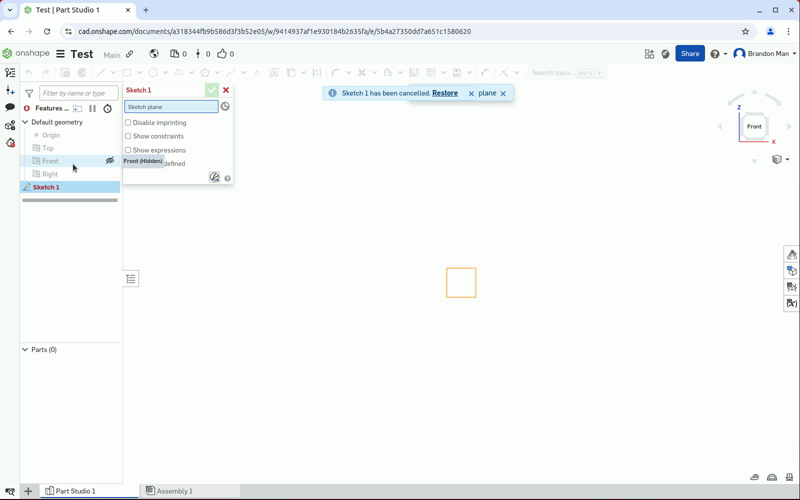
click(73, 163)
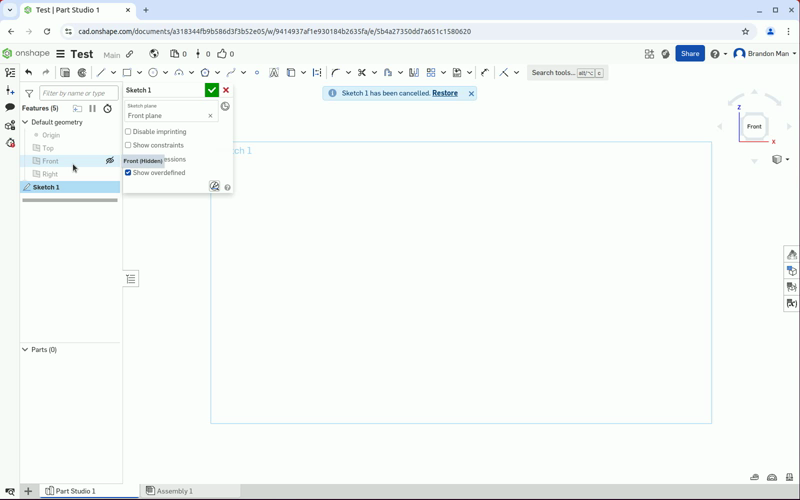
mouse_move(73, 352)
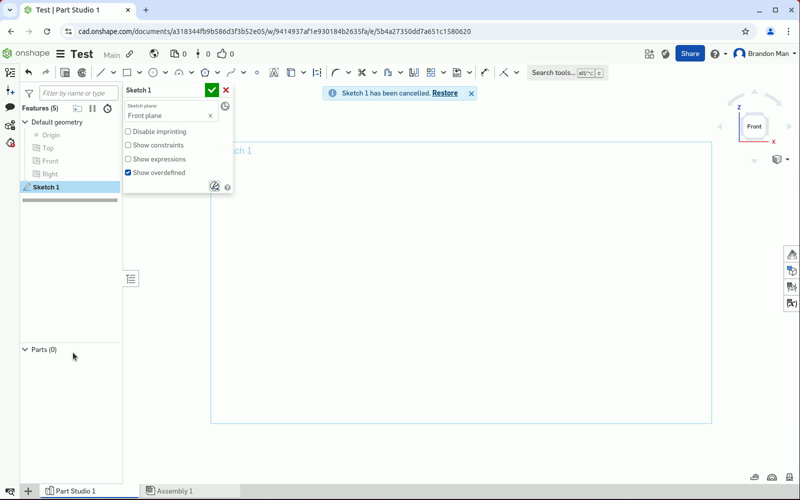
key(y)
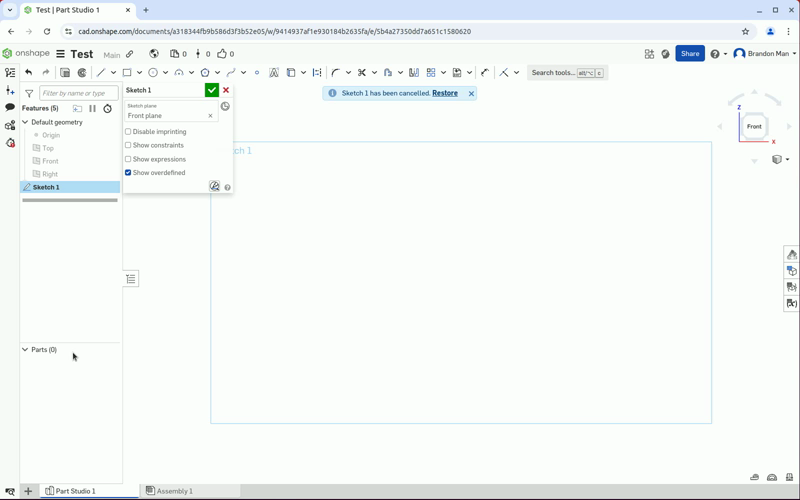
key(l)
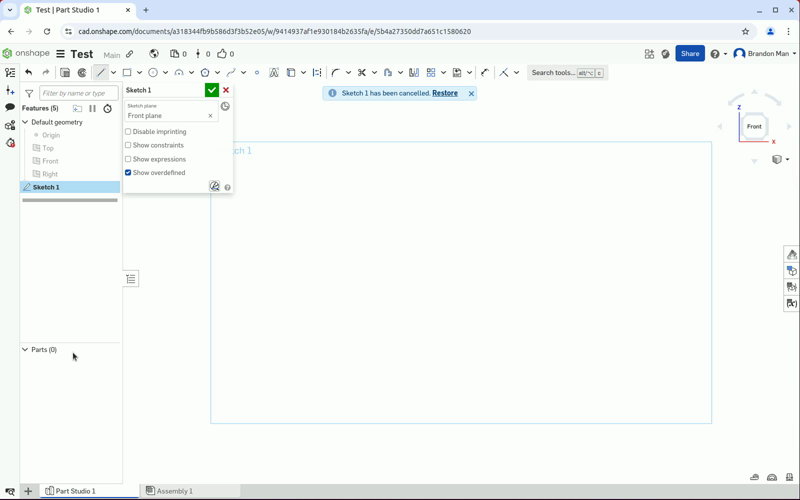
key_down(shift)
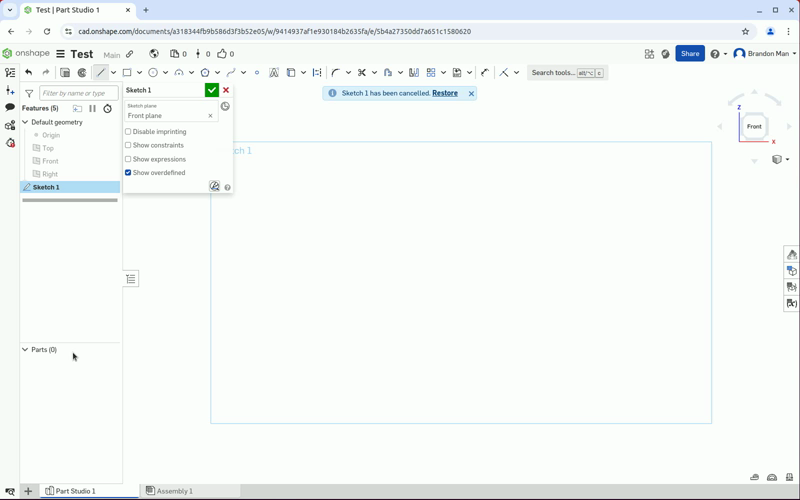
mouse_move(417, 213)
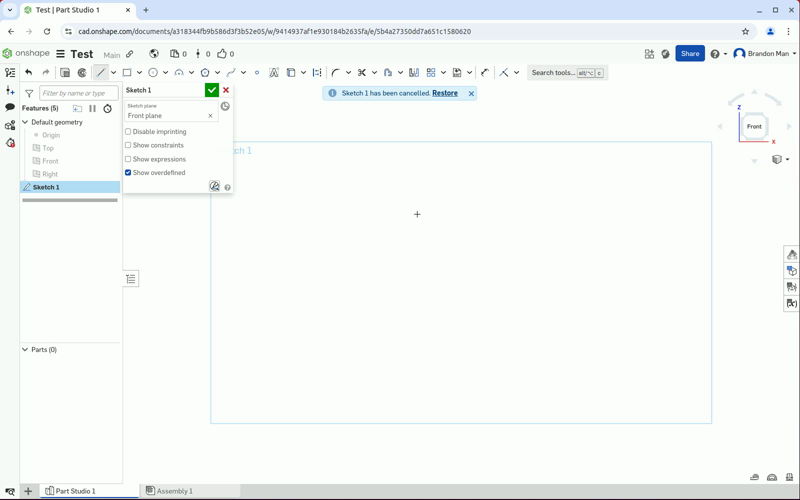
click(417, 213)
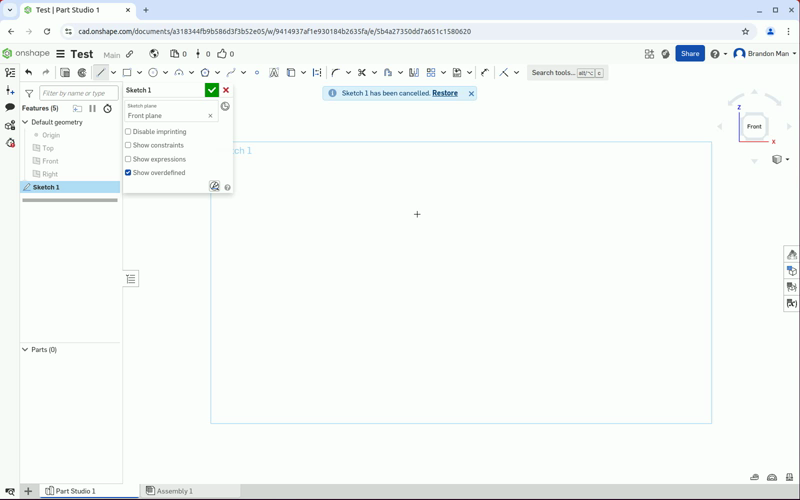
key_up(shift)
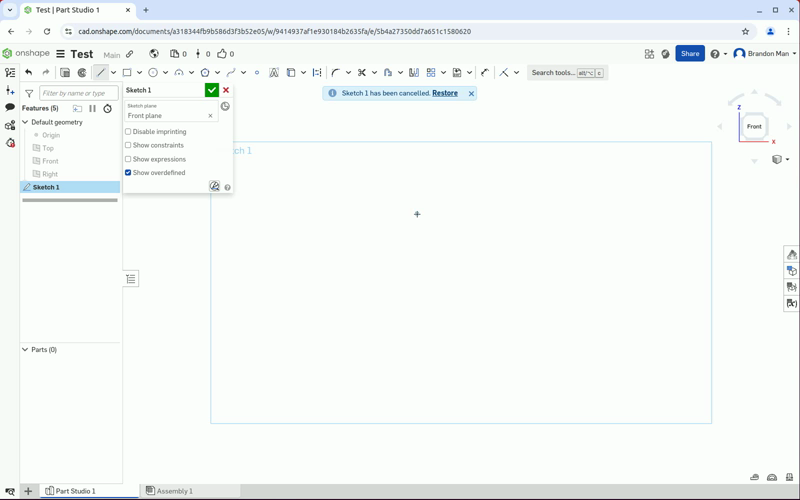
key_down(shift)
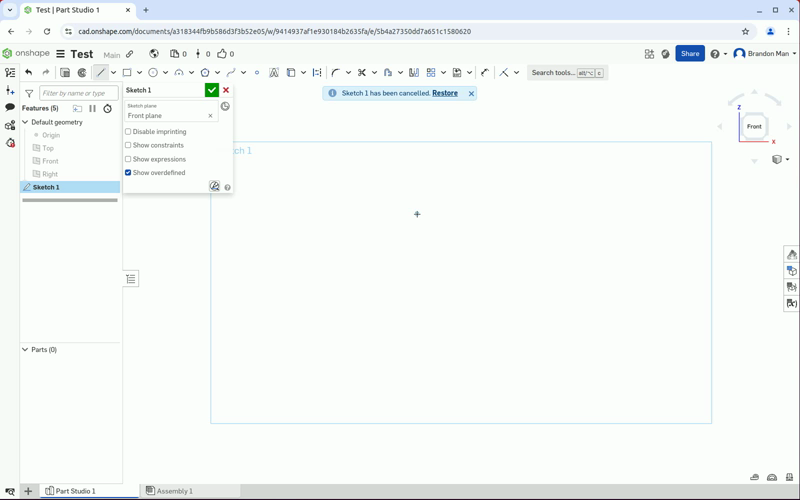
mouse_move(447, 213)
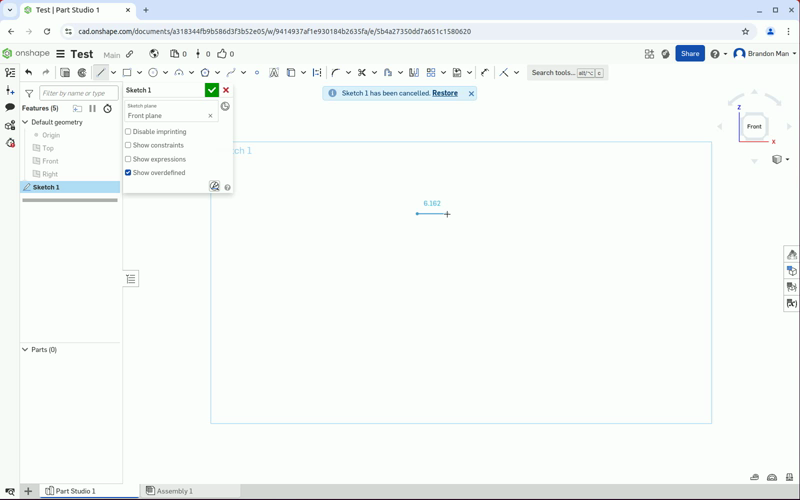
mouse_move(460, 213)
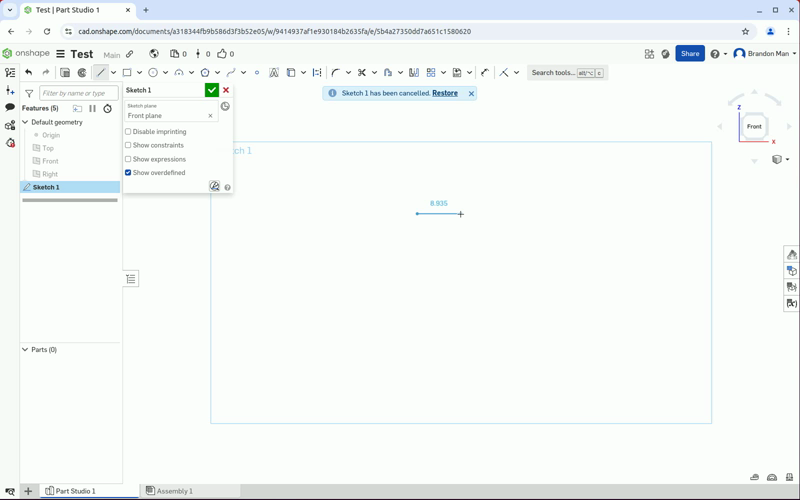
click(460, 213)
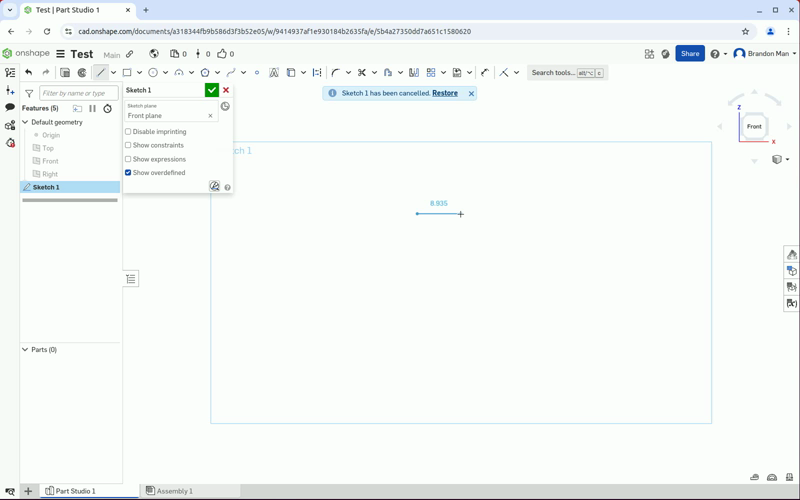
key_up(shift)
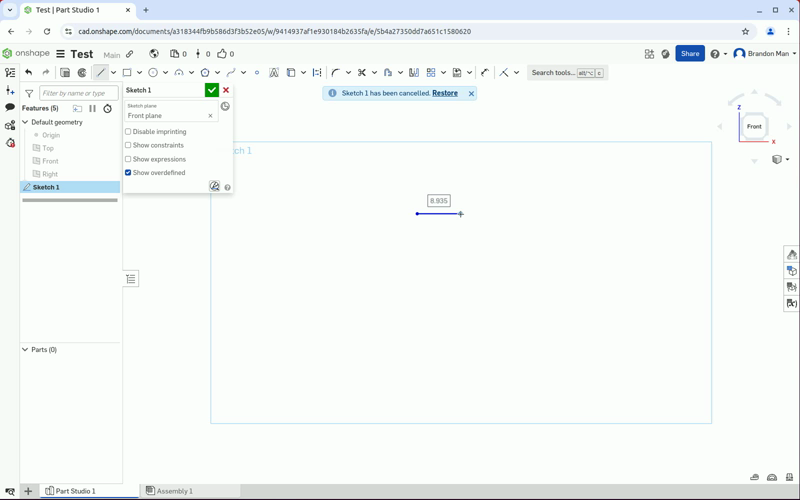
key_down(shift)
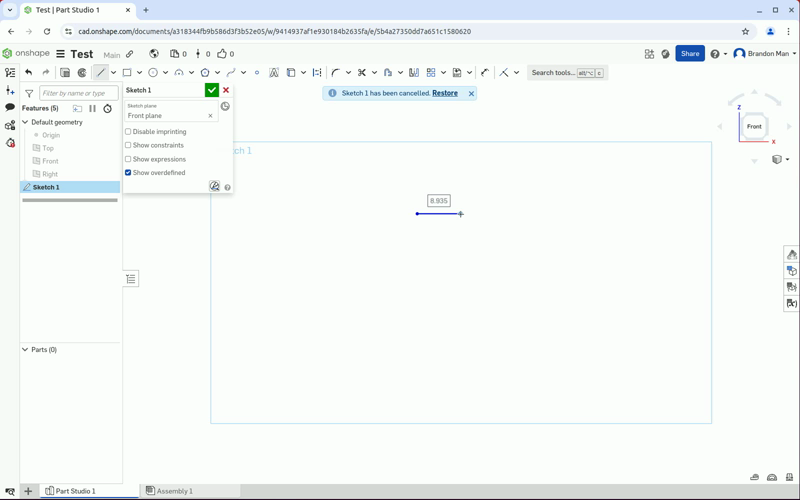
mouse_move(460, 282)
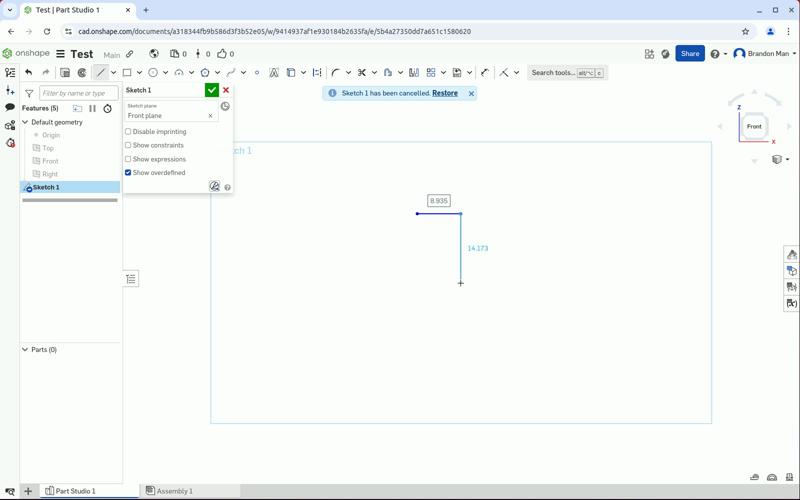
click(460, 282)
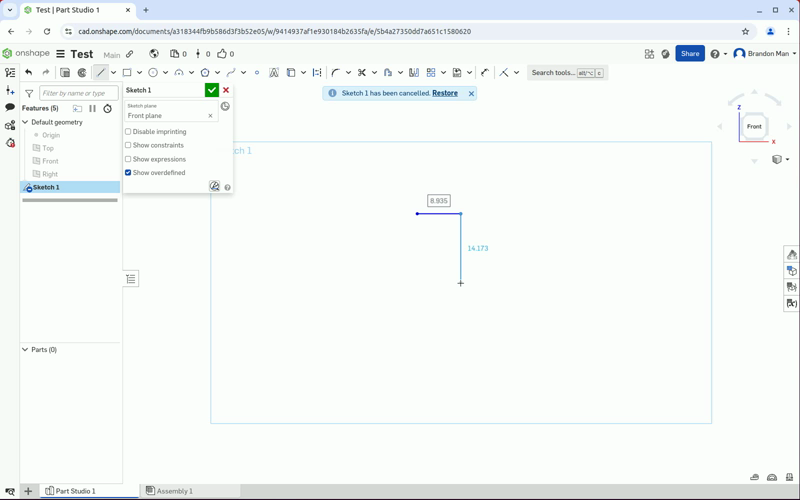
key_up(shift)
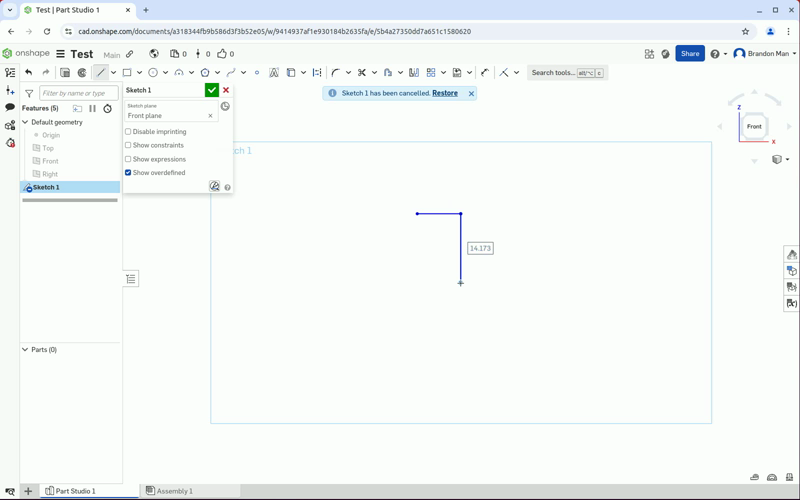
key_down(shift)
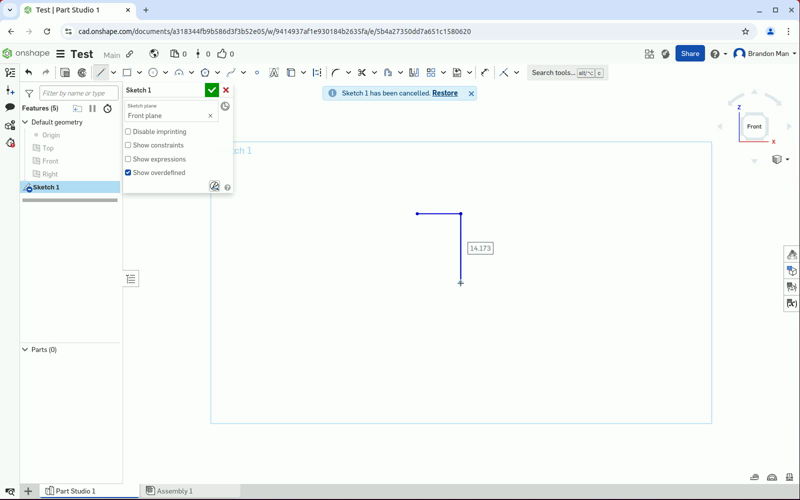
mouse_move(490, 282)
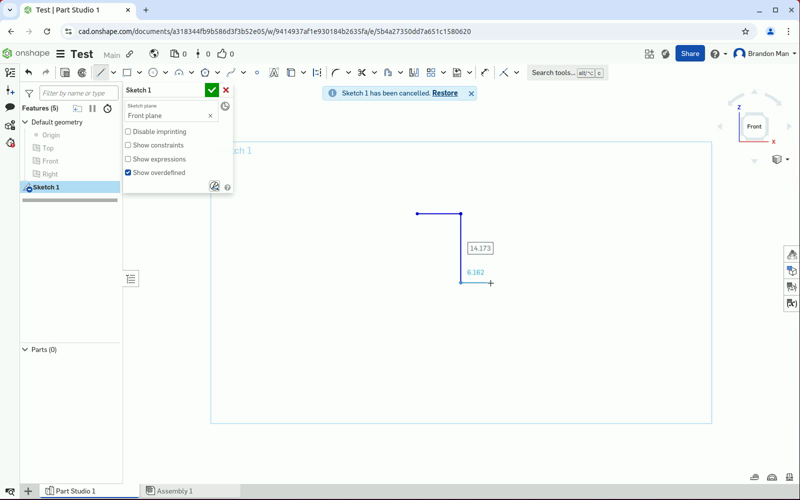
mouse_move(502, 282)
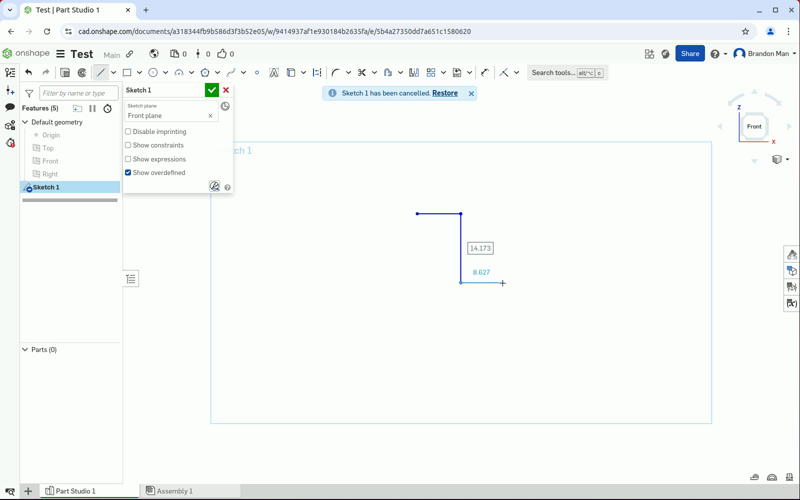
click(502, 282)
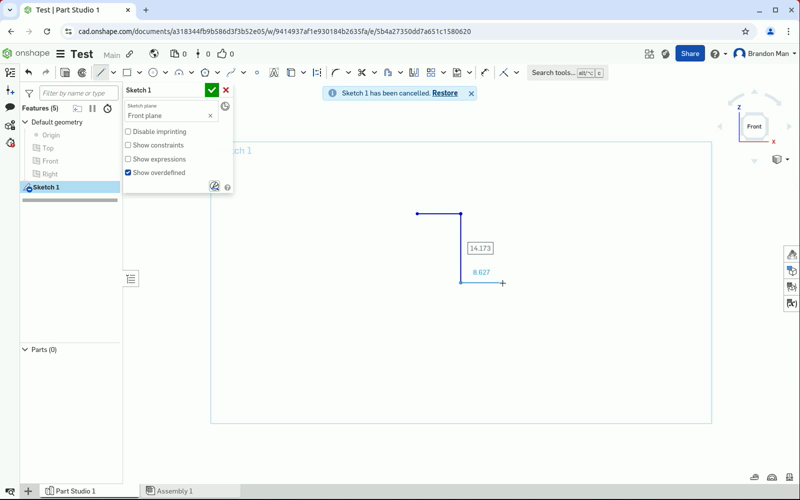
key_up(shift)
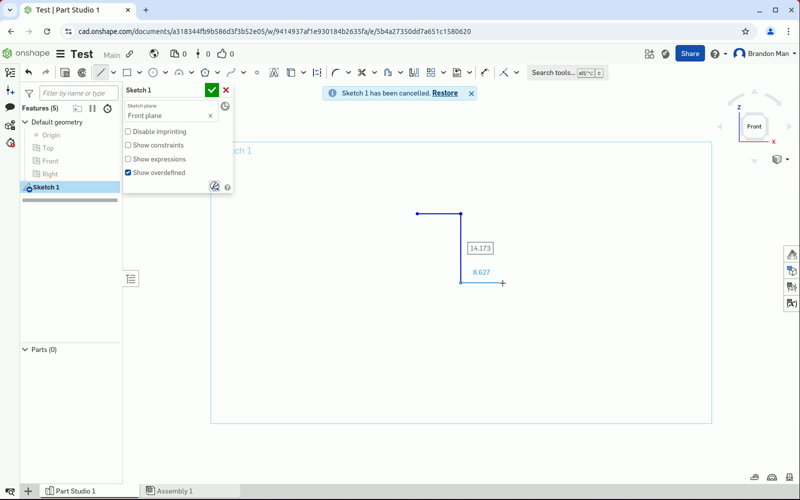
key_down(shift)
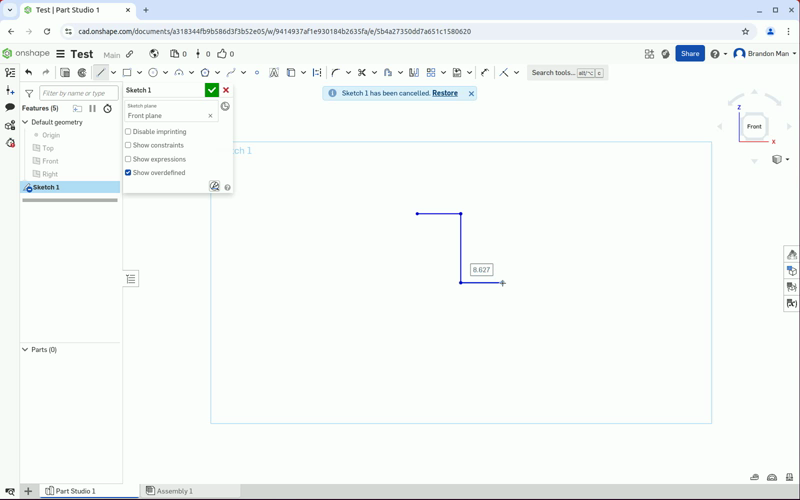
mouse_move(502, 213)
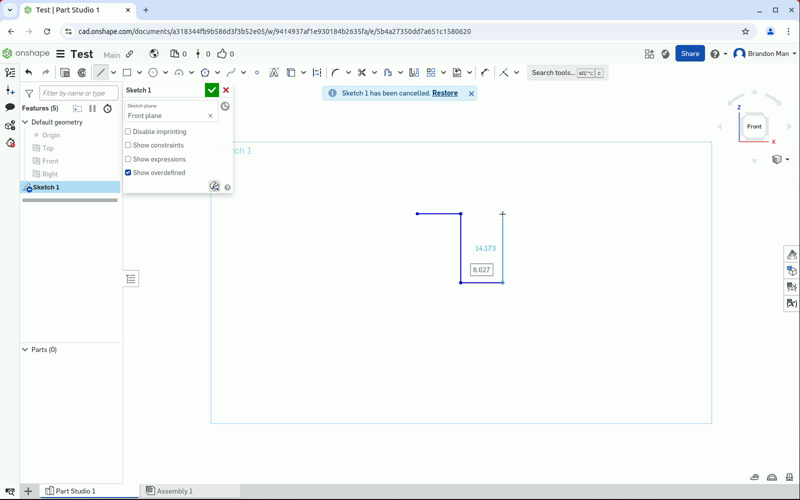
click(502, 213)
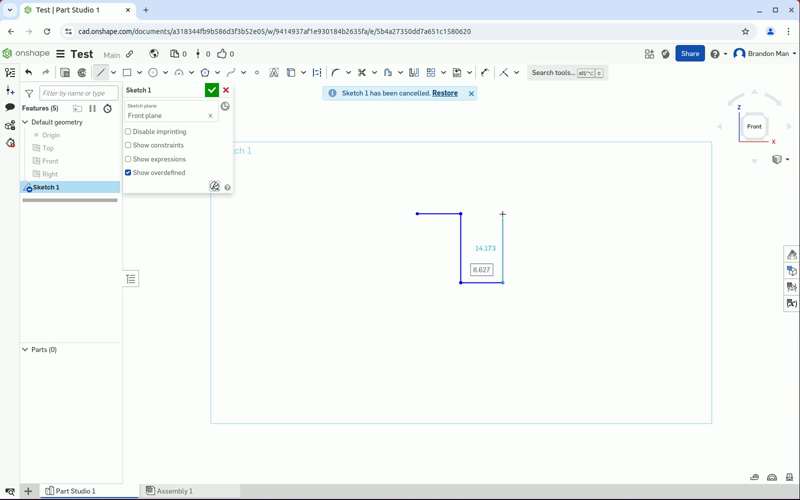
key_up(shift)
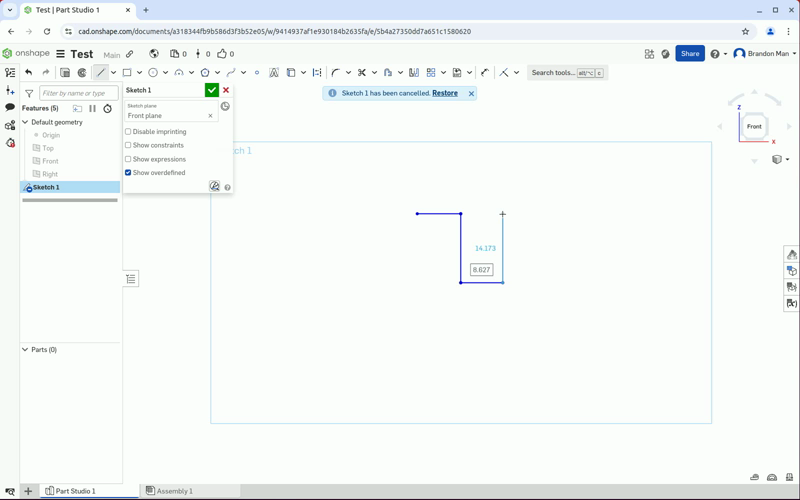
key_down(shift)
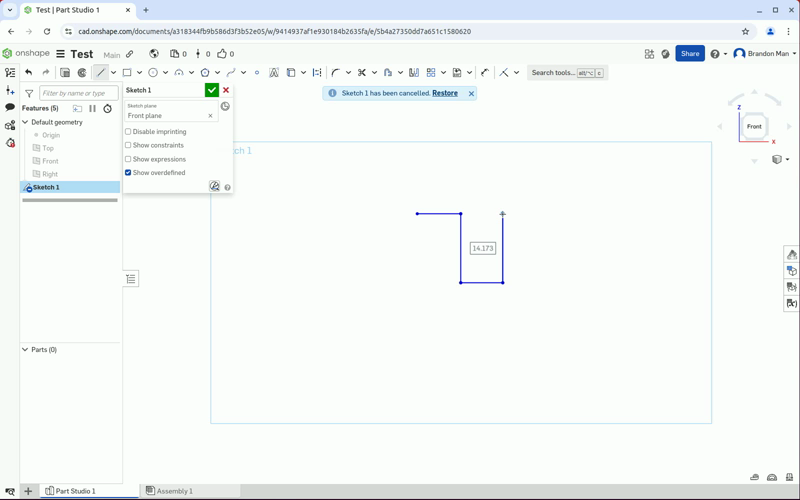
mouse_move(532, 213)
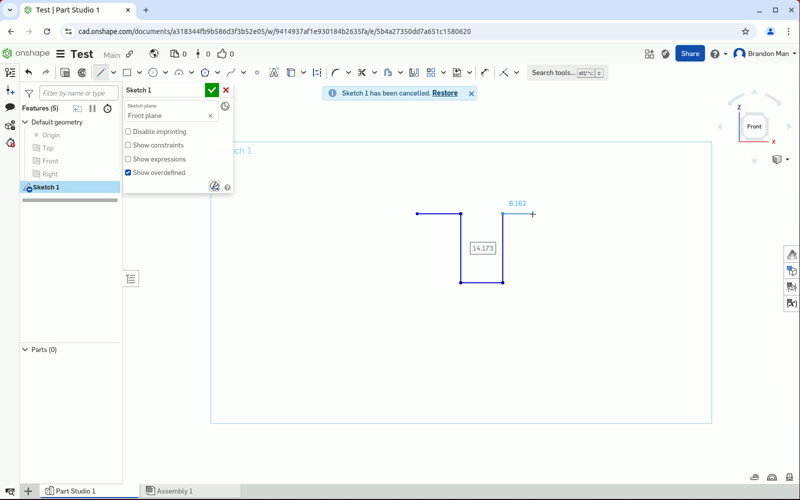
mouse_move(546, 213)
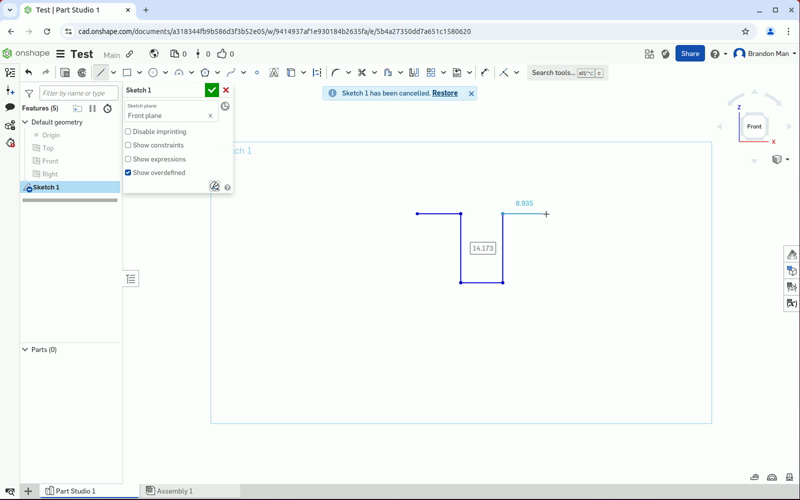
click(546, 213)
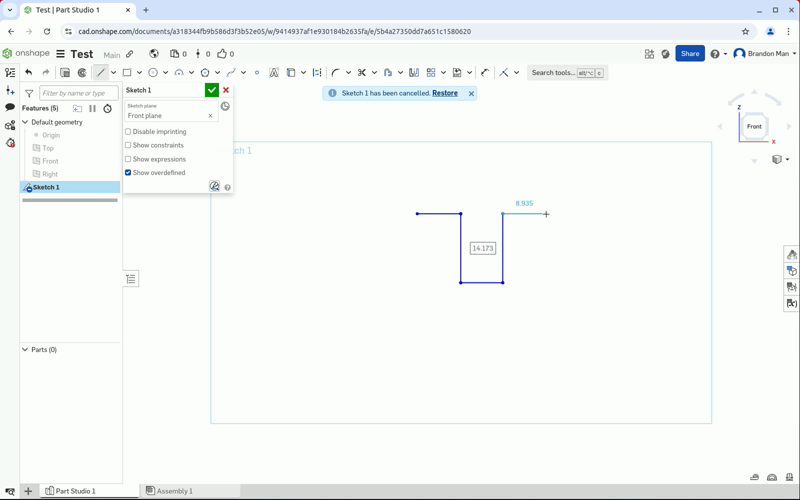
key_up(shift)
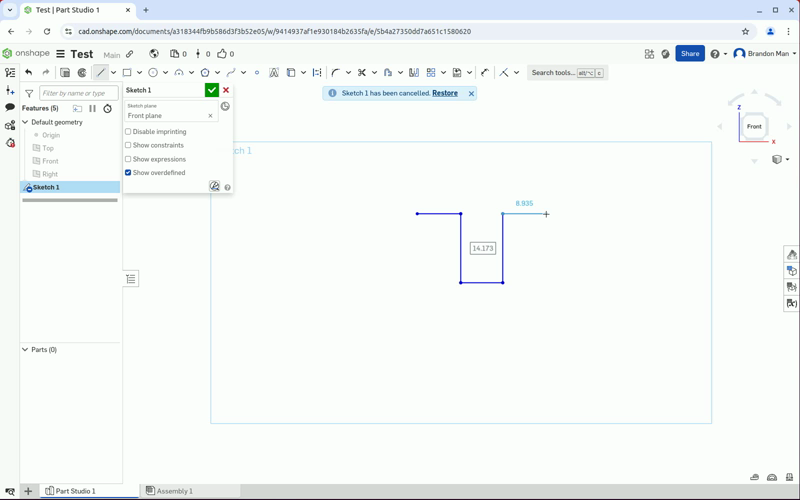
key_down(shift)
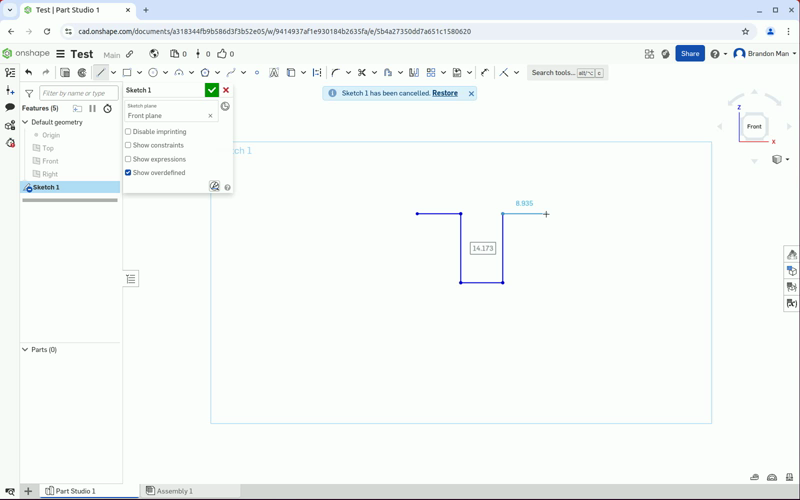
mouse_move(576, 213)
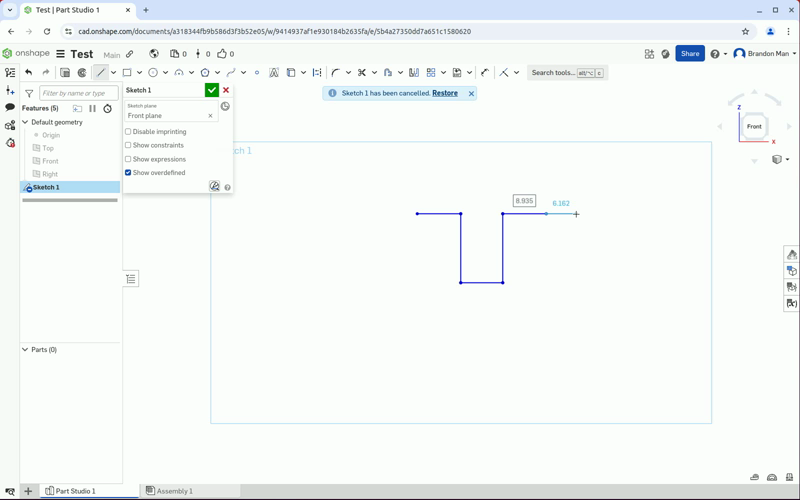
mouse_move(546, 175)
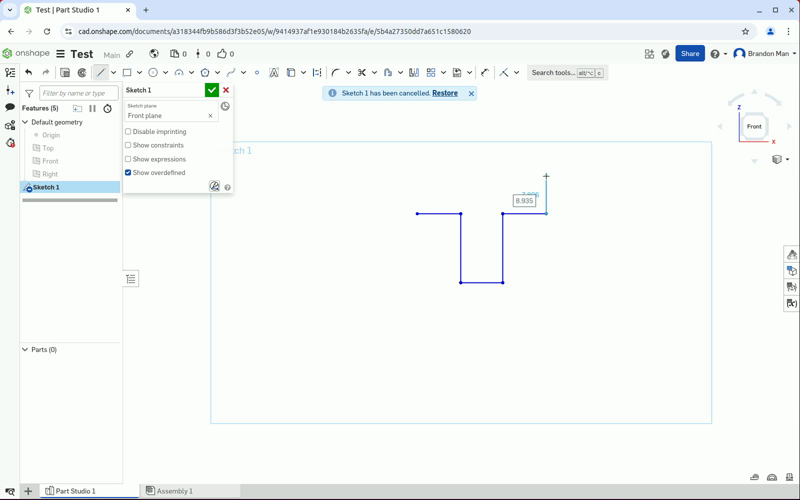
click(546, 175)
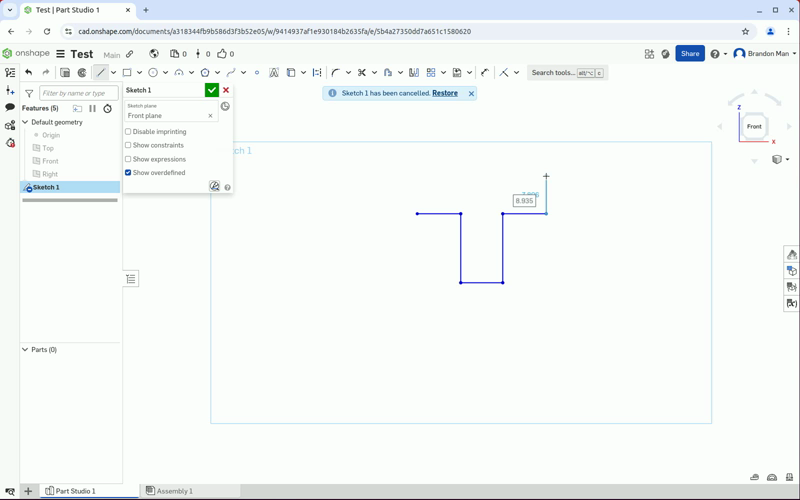
key_up(shift)
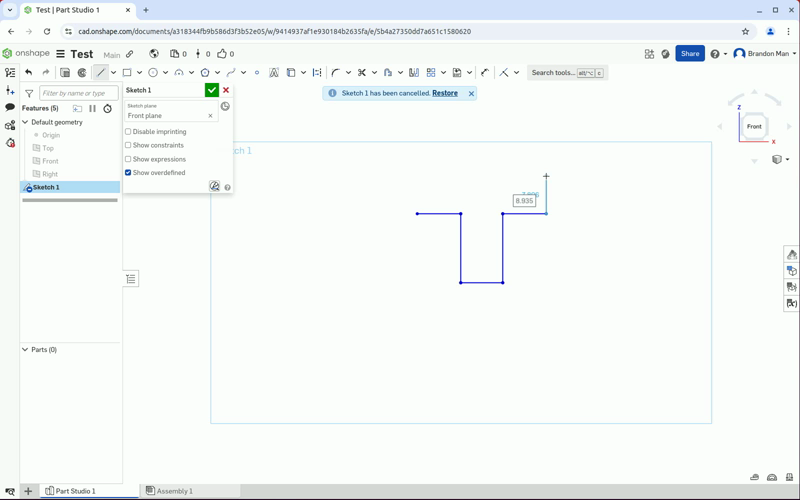
key_down(shift)
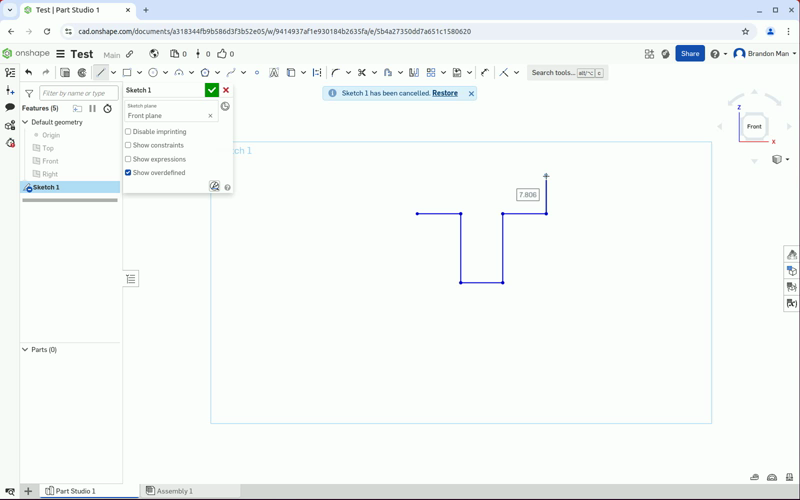
mouse_move(417, 170)
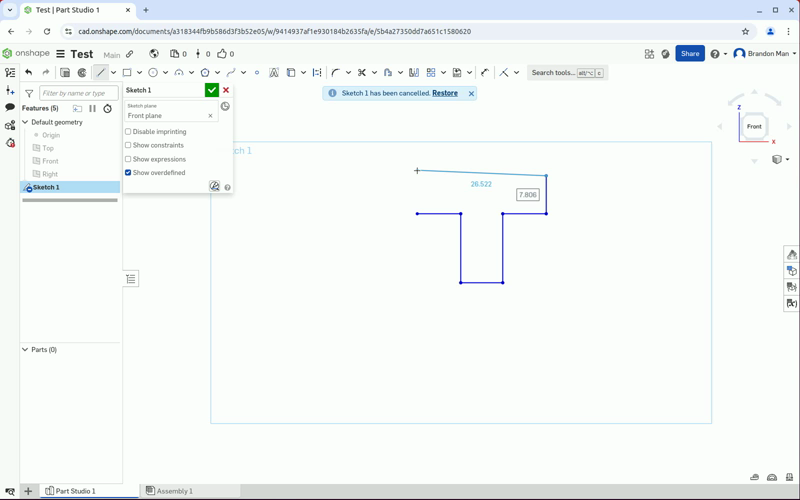
click(417, 170)
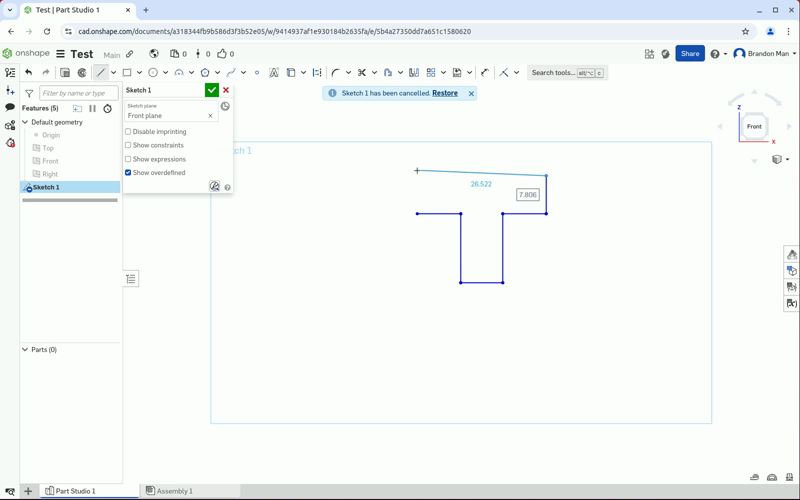
key_up(shift)
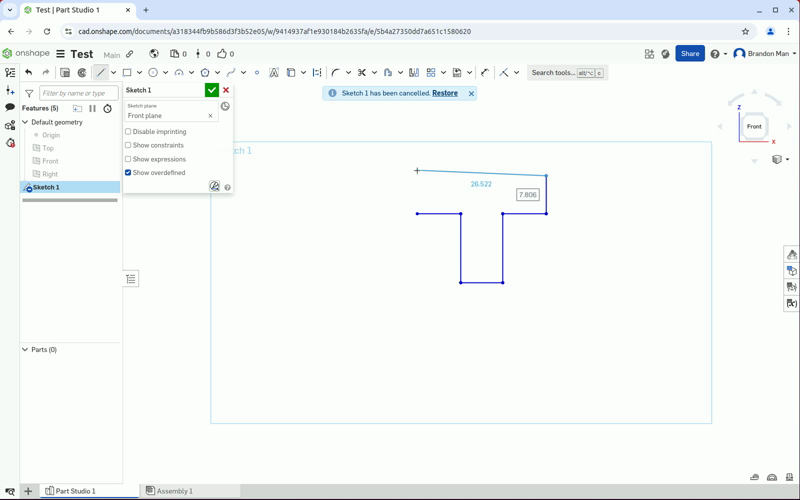
mouse_move(447, 170)
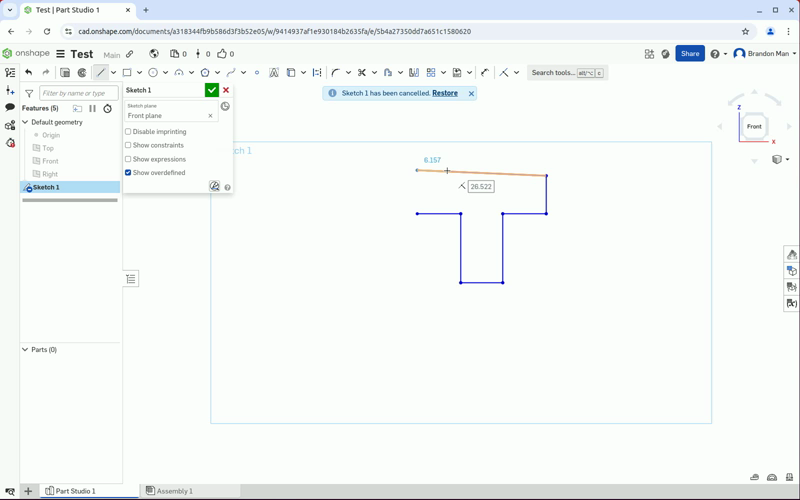
key_down(shift)
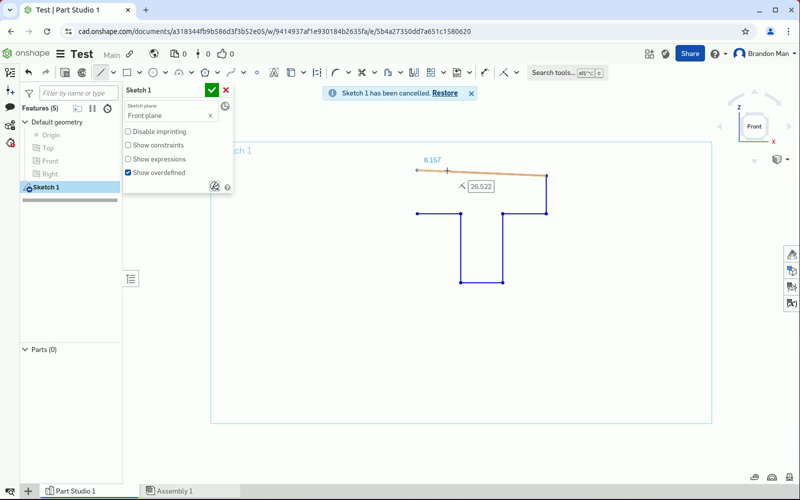
mouse_move(417, 213)
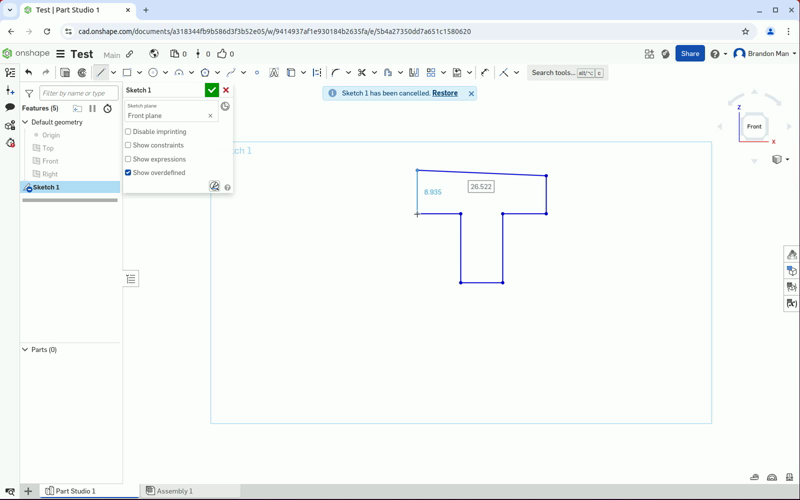
key_up(shift)
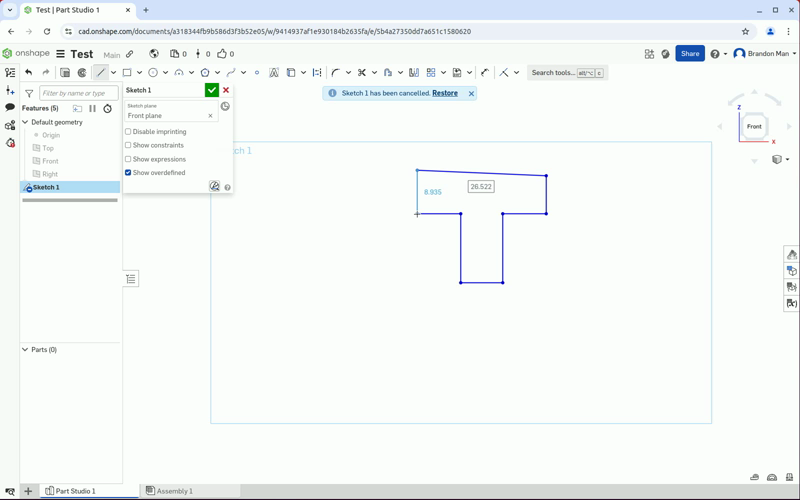
click(417, 213)
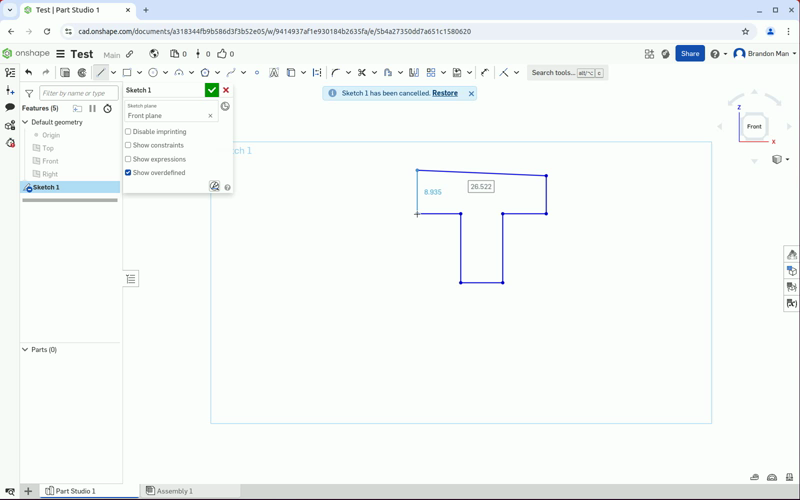
key(esc)
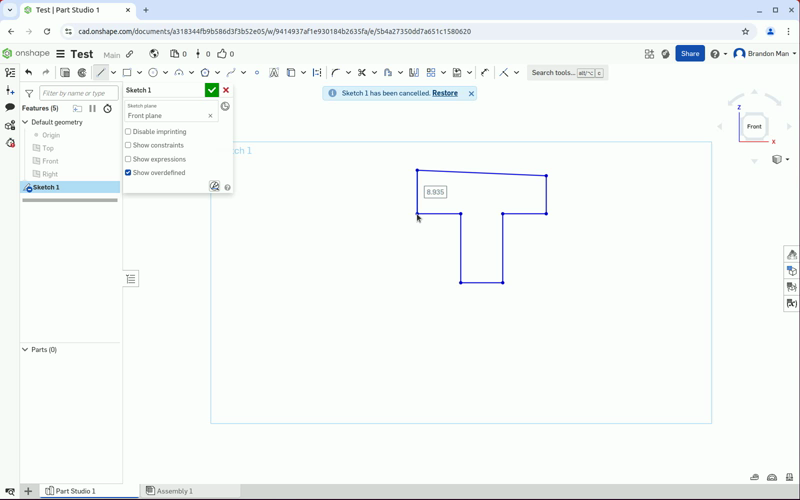
mouse_move(454, 182)
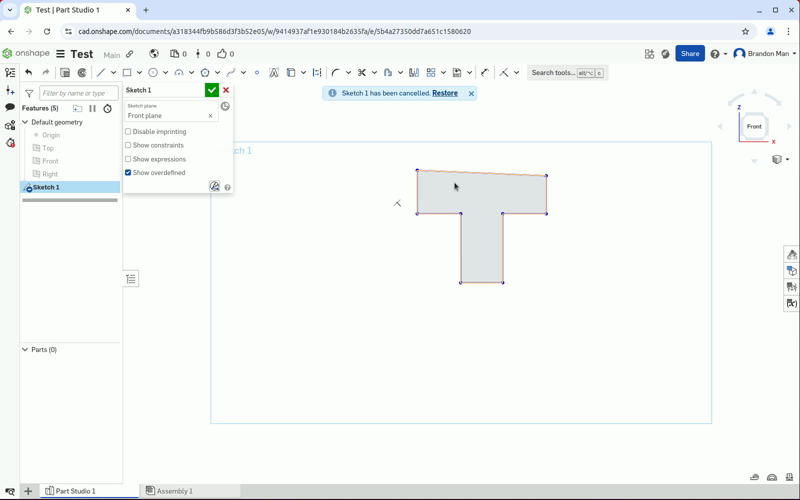
click(454, 182)
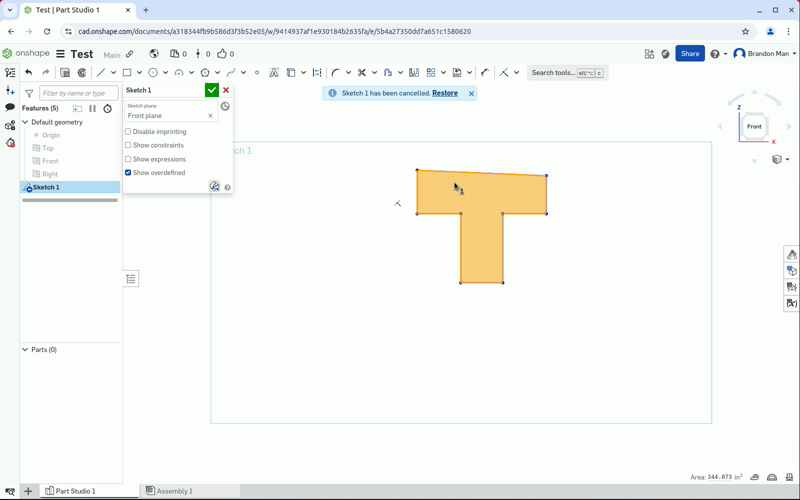
mouse_move(73, 352)
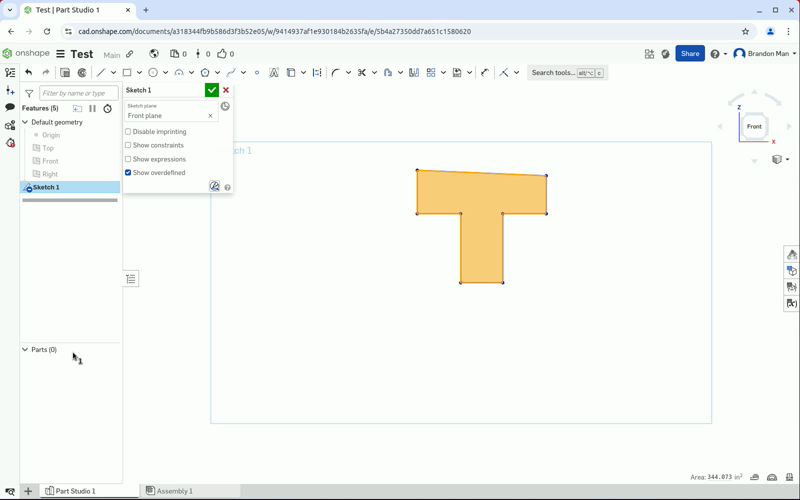
key(shift+y)
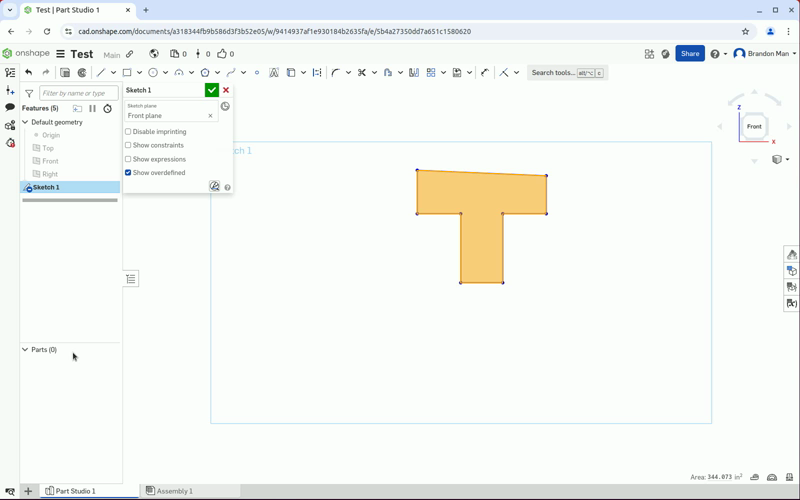
key(shift+e)
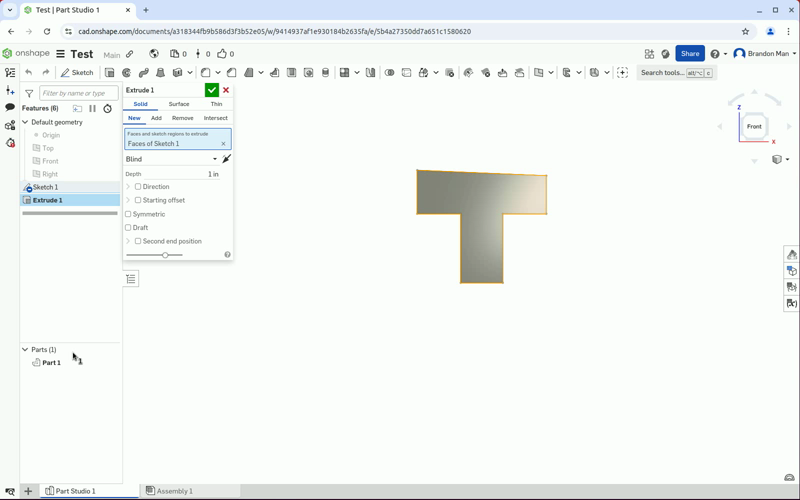
mouse_move(143, 106)
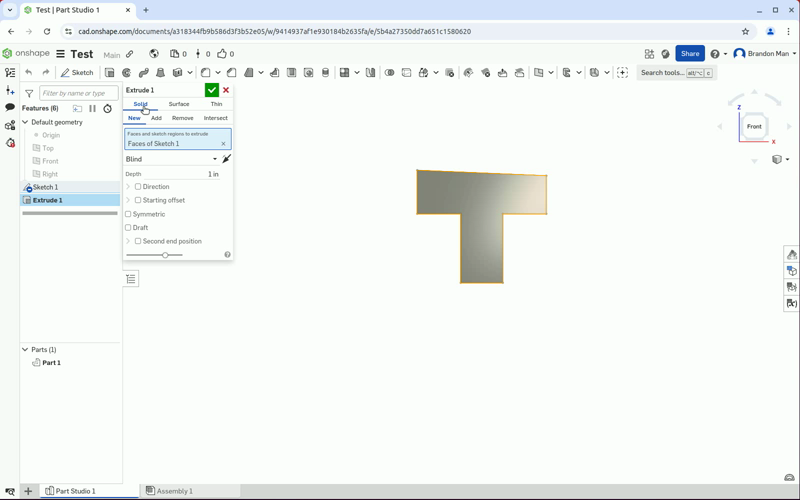
click(143, 106)
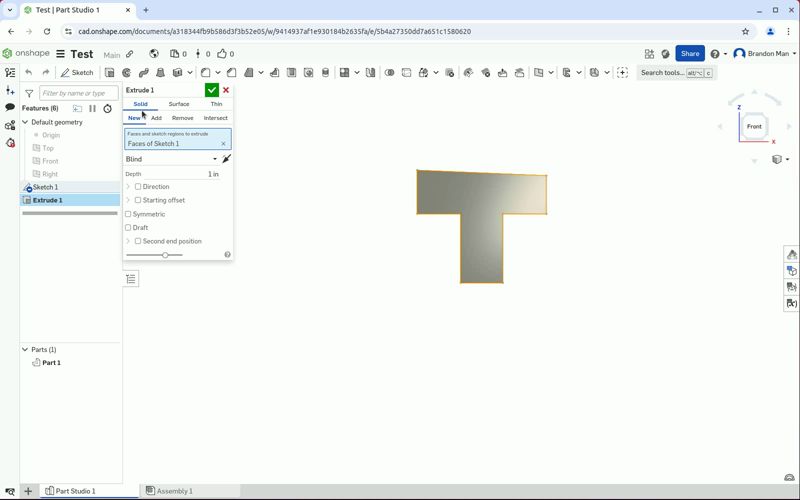
mouse_move(137, 120)
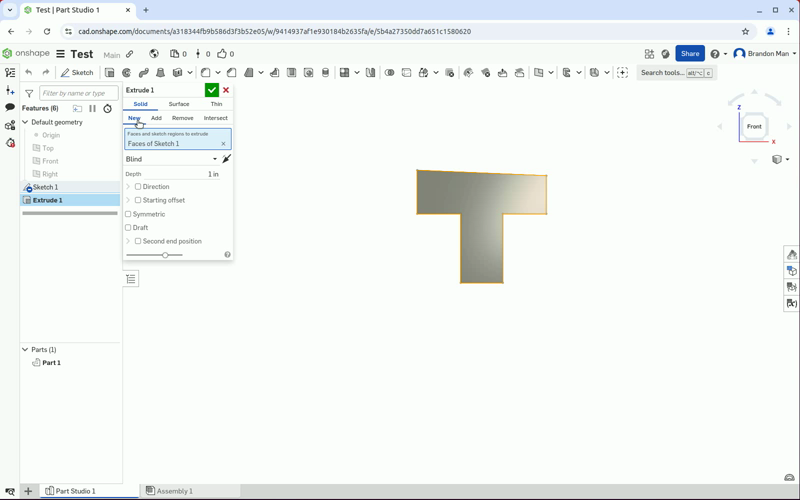
click(137, 120)
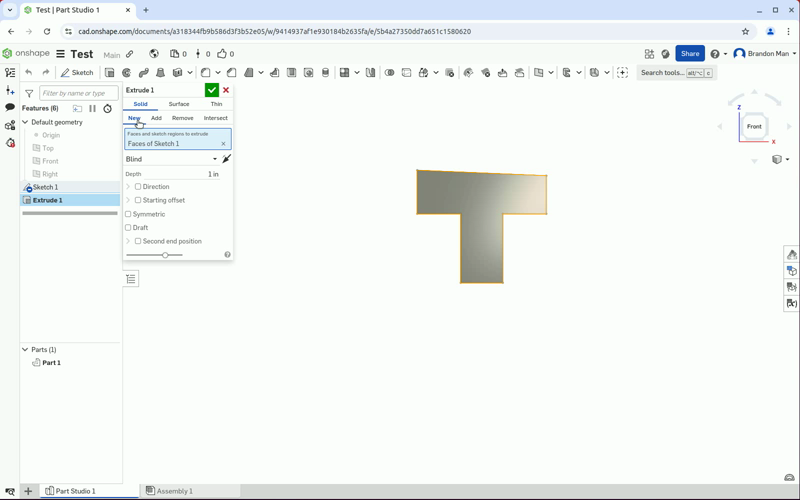
key(tab, 4)
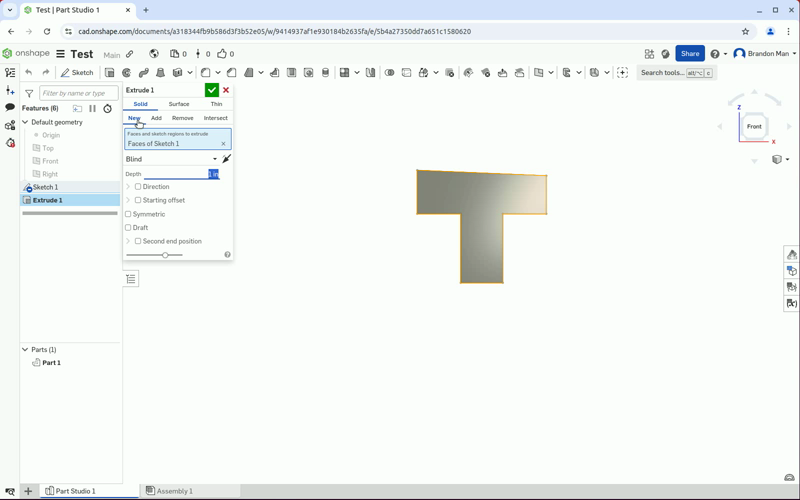
text(17.572)
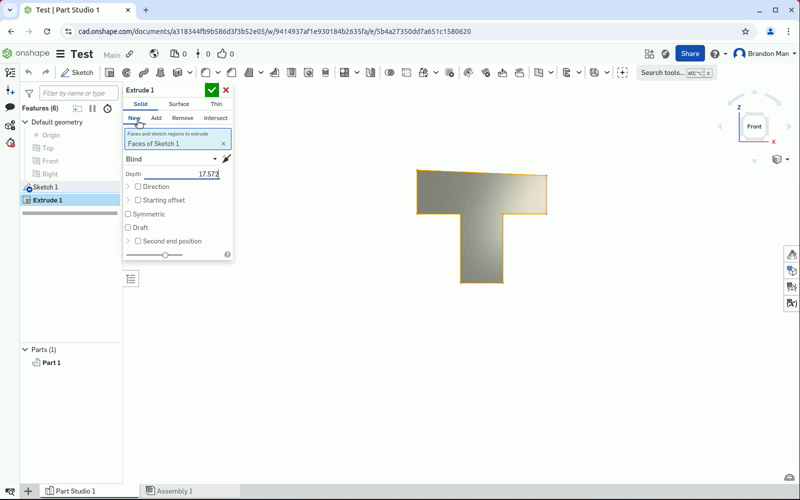
key(enter)
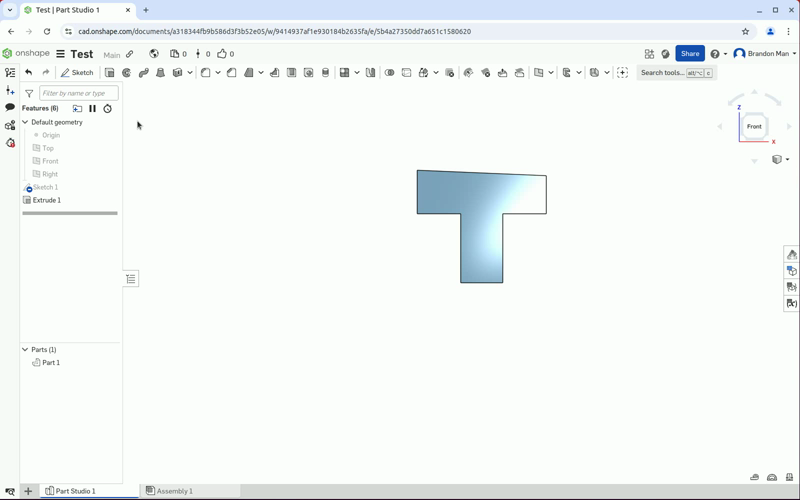
key(shift+h)
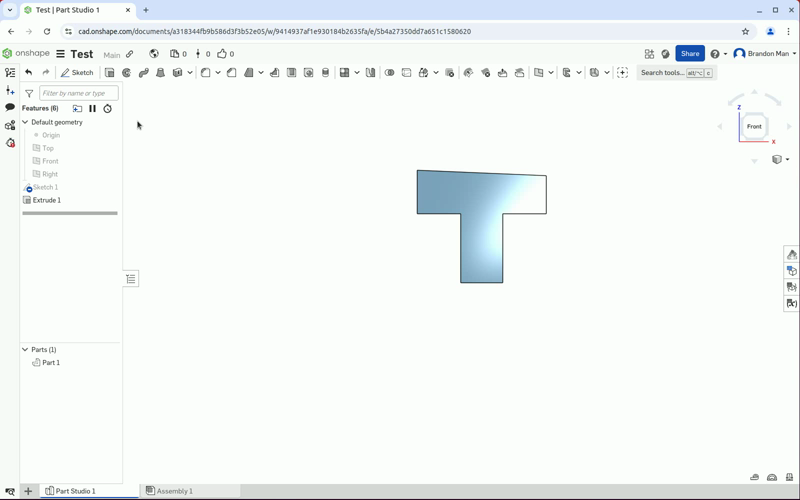
key(shift+h)
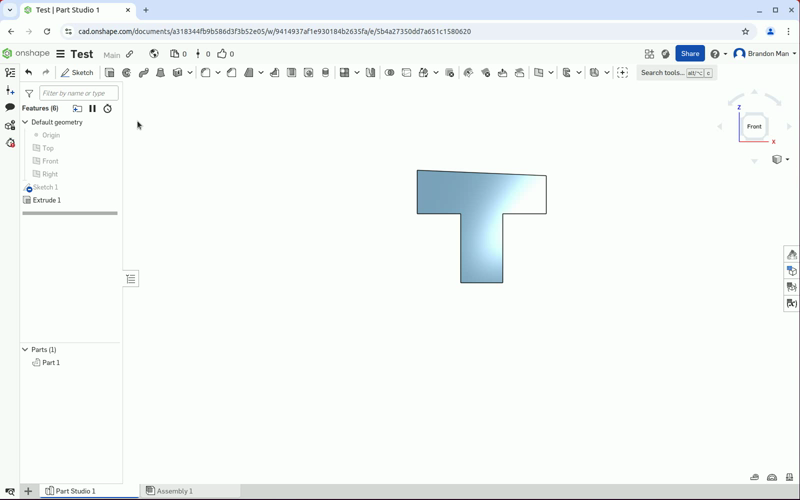
mouse_move(73, 189)
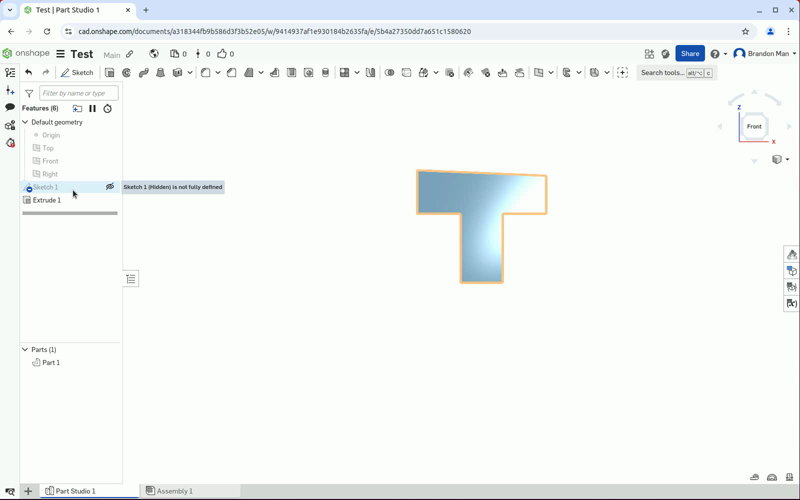
click(73, 189)
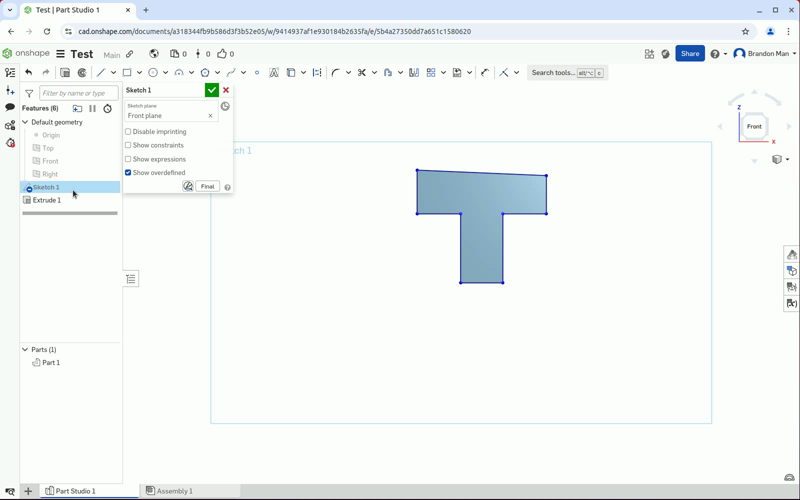
mouse_move(229, 92)
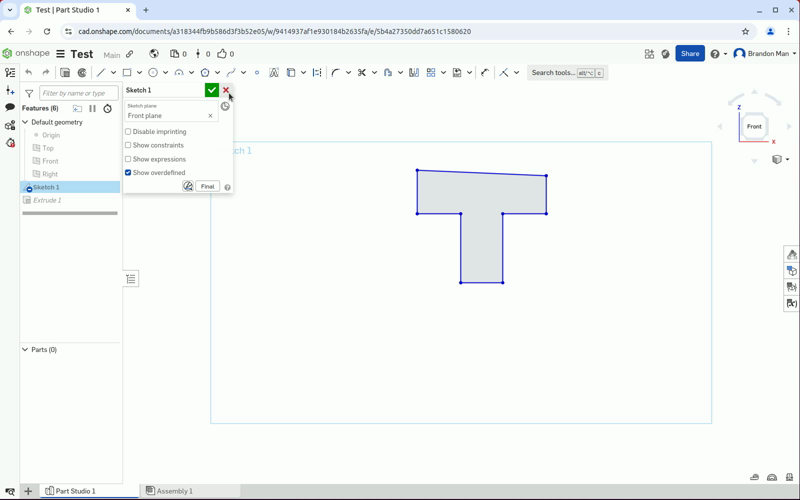
click(229, 92)
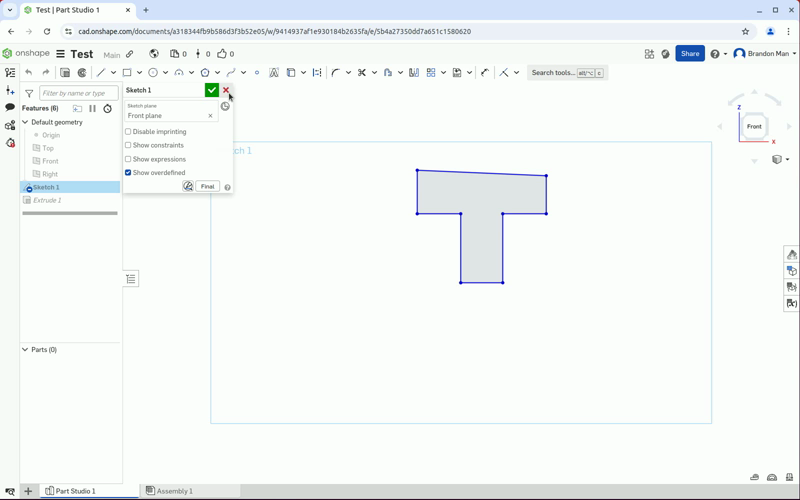
key(shift+s)
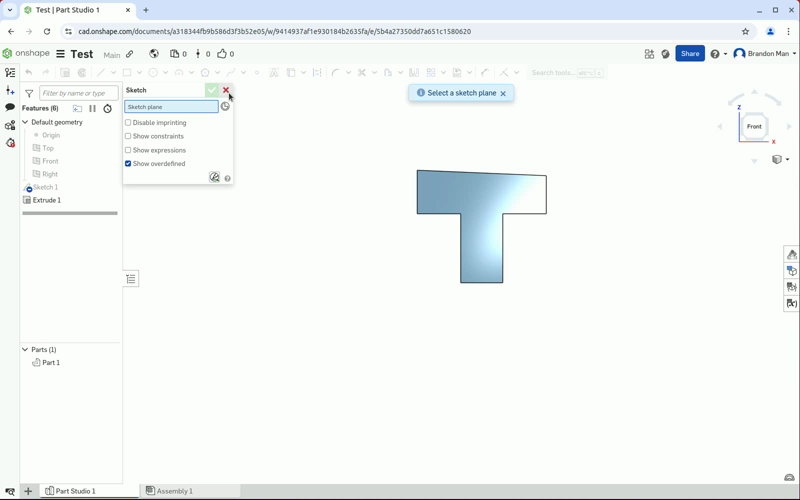
mouse_move(73, 163)
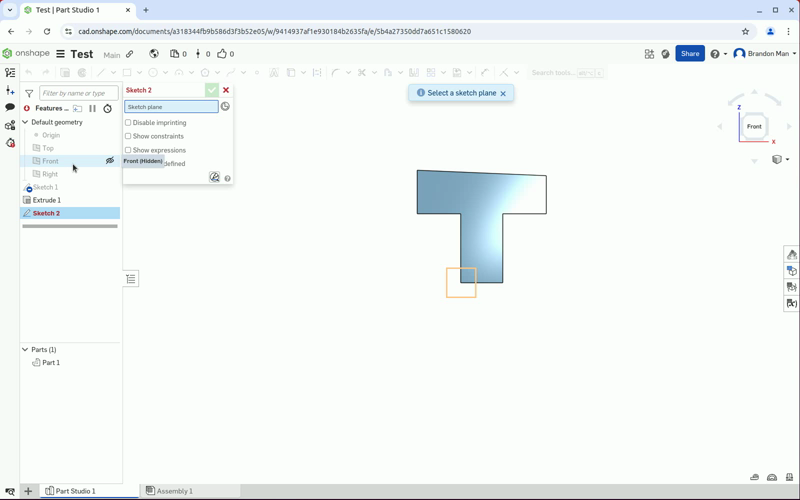
click(73, 163)
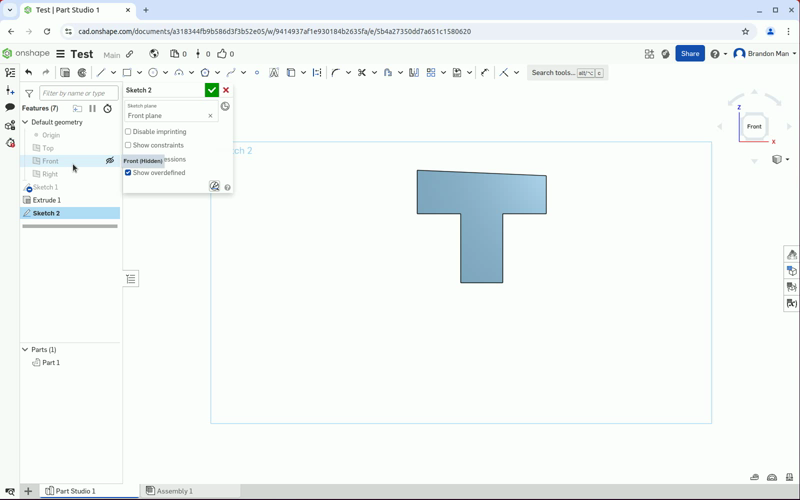
mouse_move(73, 352)
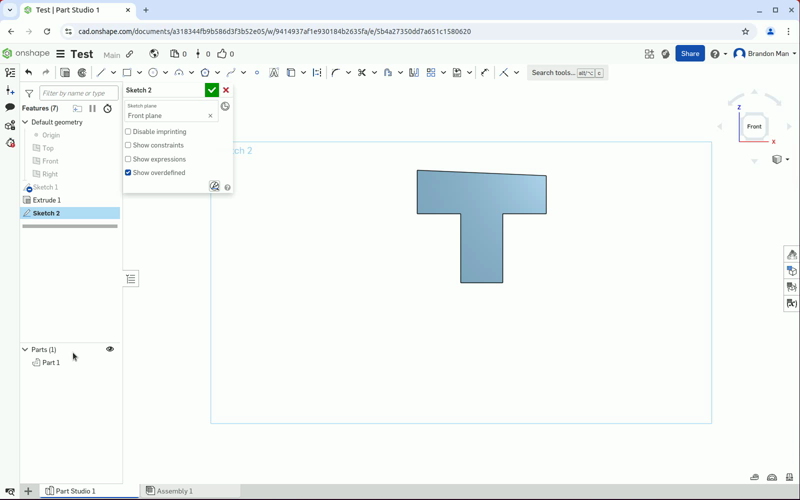
key(y)
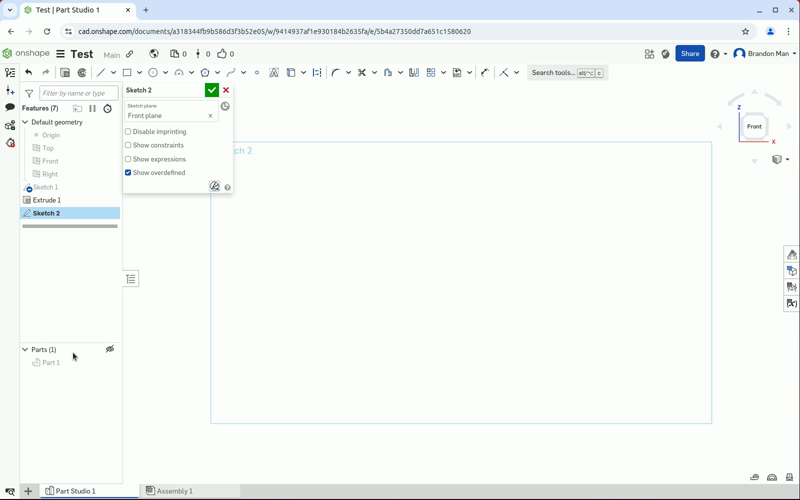
key(l)
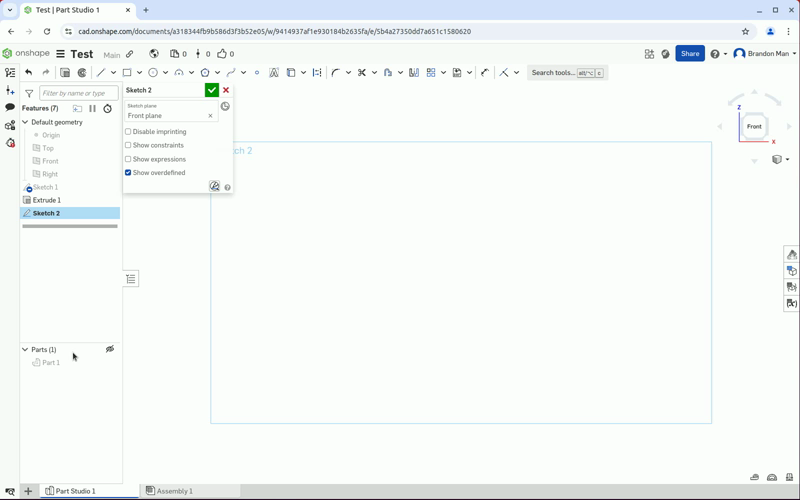
key_down(shift)
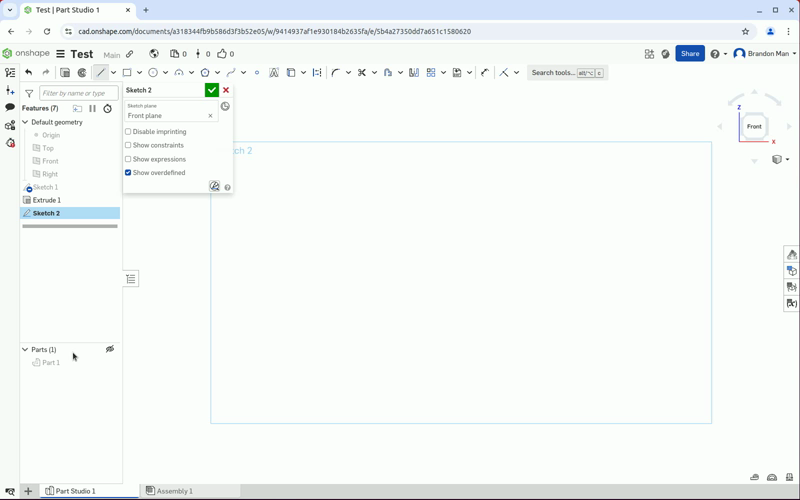
mouse_move(417, 213)
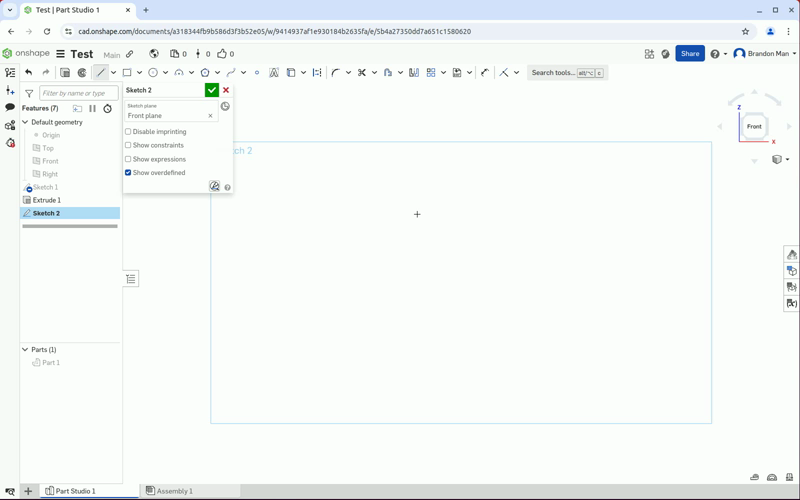
click(417, 213)
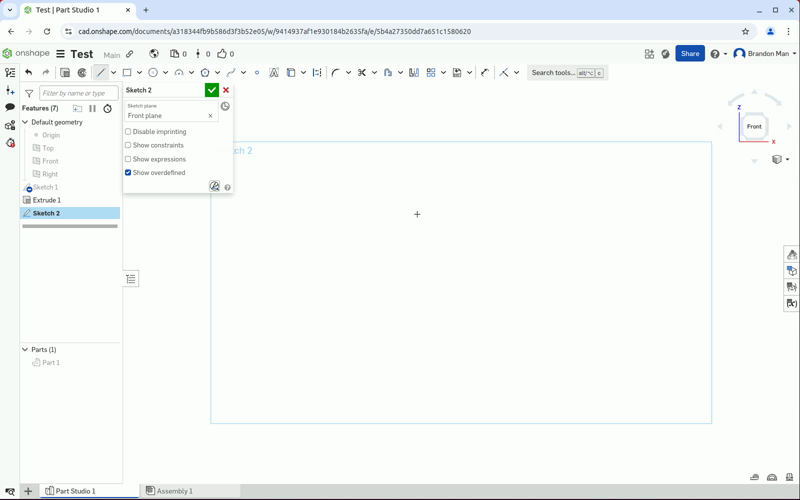
key_up(shift)
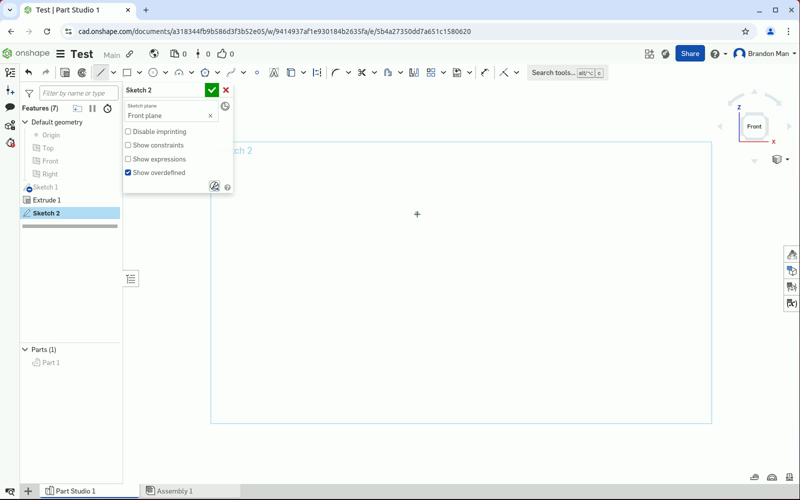
key_down(shift)
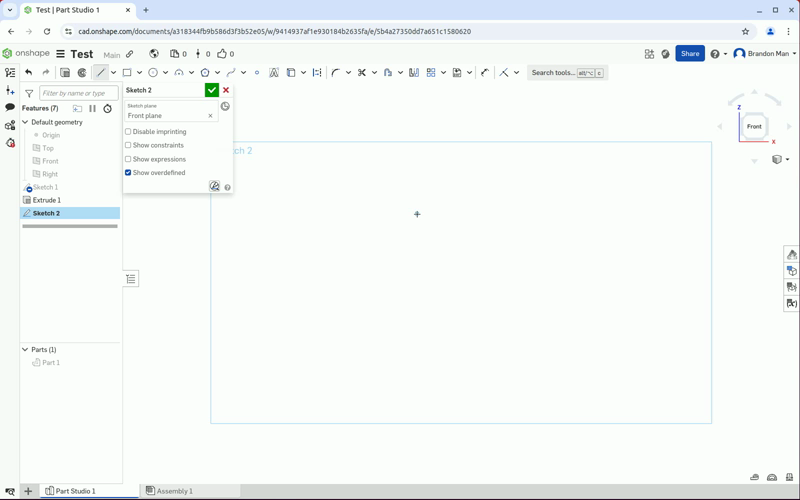
mouse_move(447, 213)
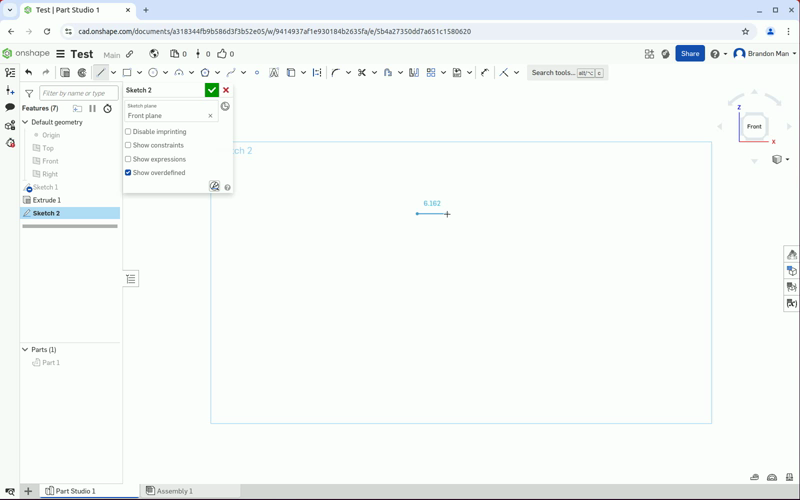
mouse_move(460, 213)
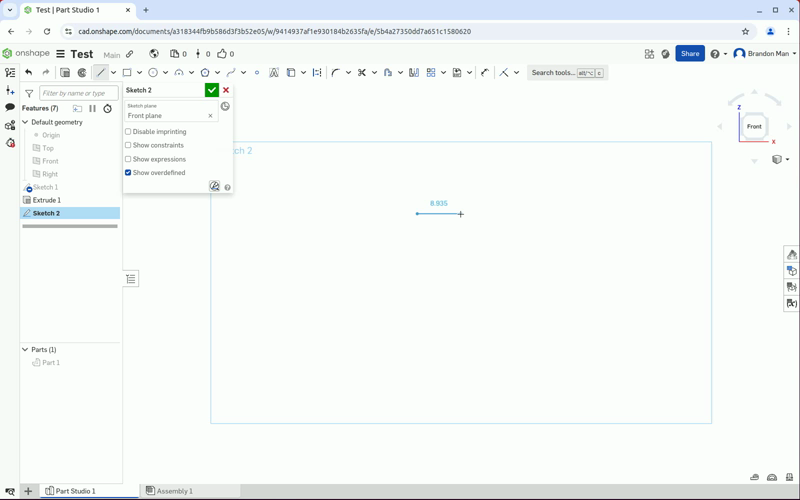
click(460, 213)
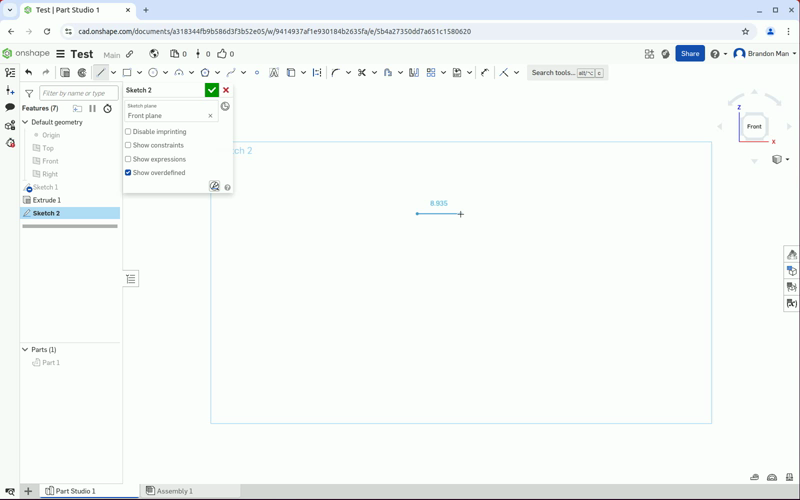
key_up(shift)
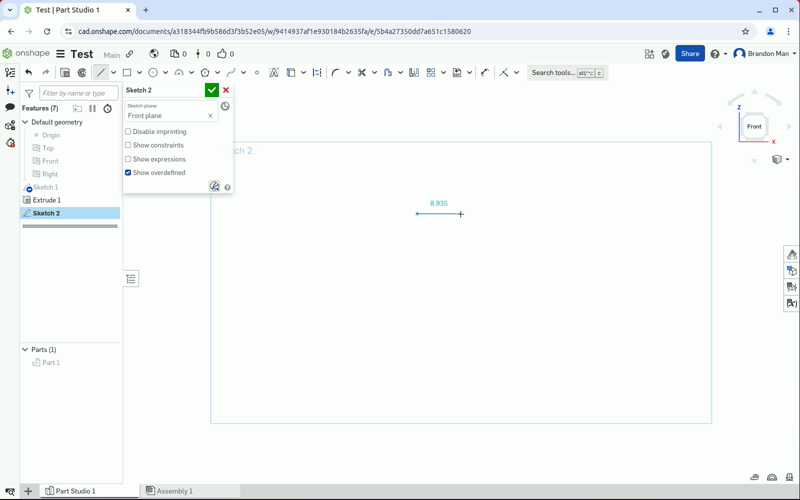
key_down(shift)
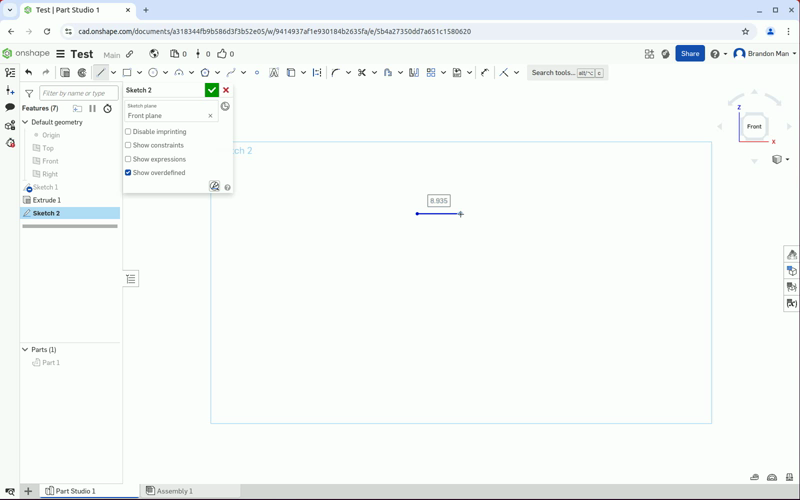
mouse_move(460, 282)
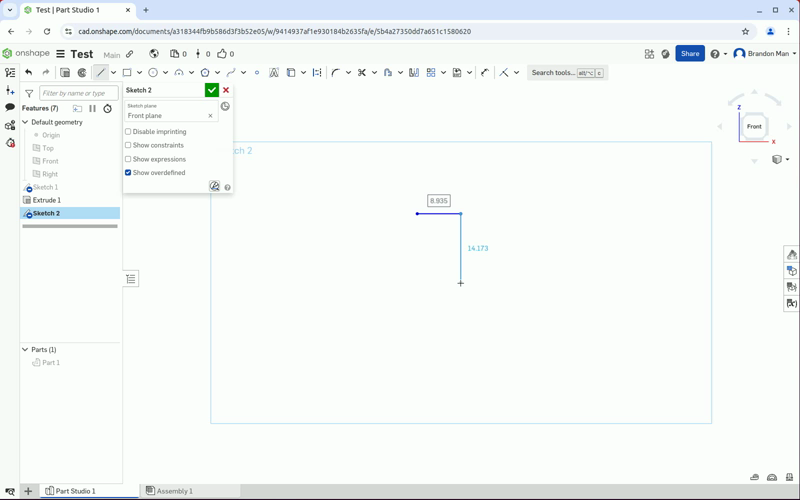
click(460, 282)
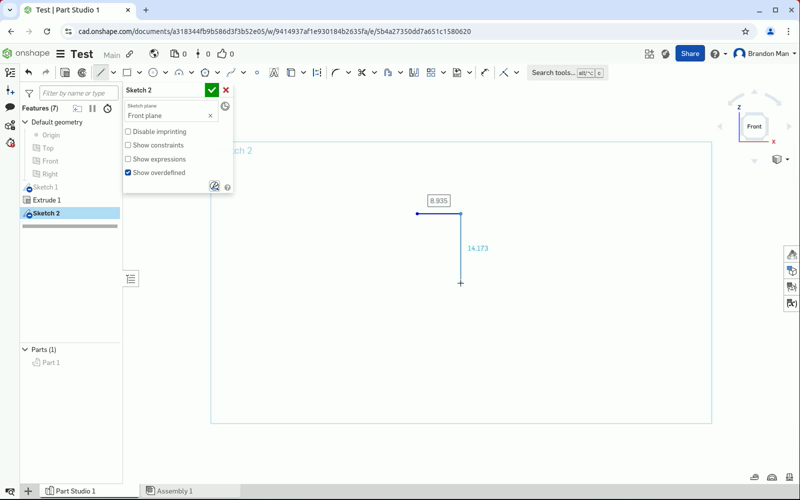
key_up(shift)
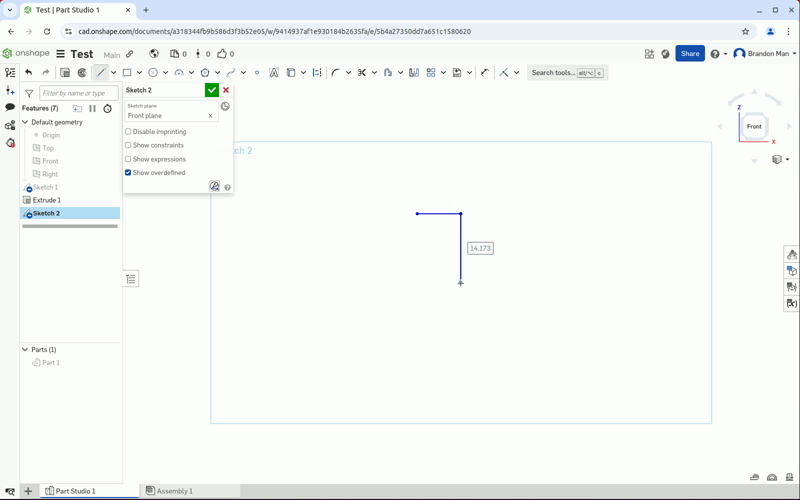
key_down(shift)
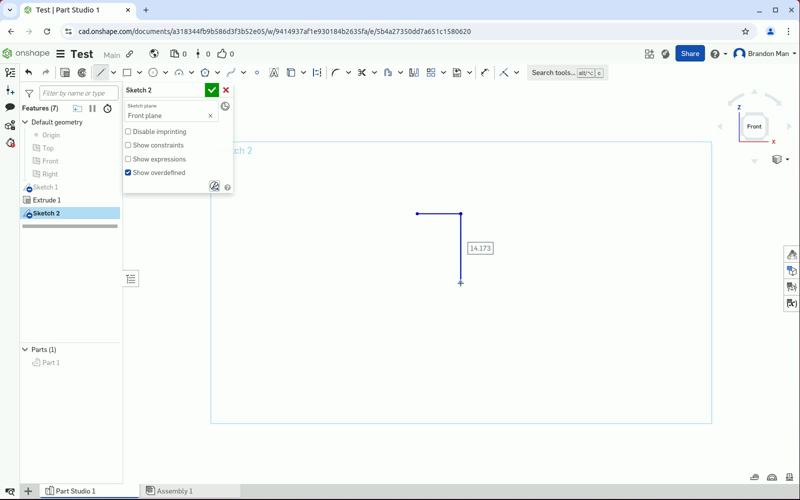
mouse_move(490, 282)
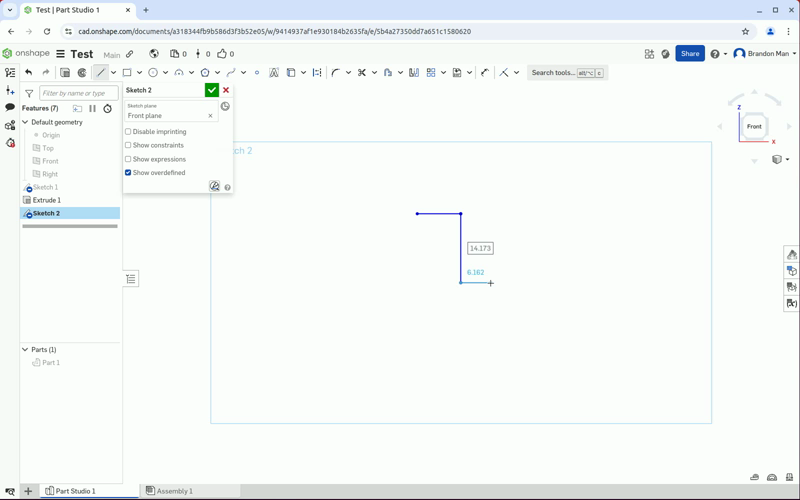
mouse_move(502, 282)
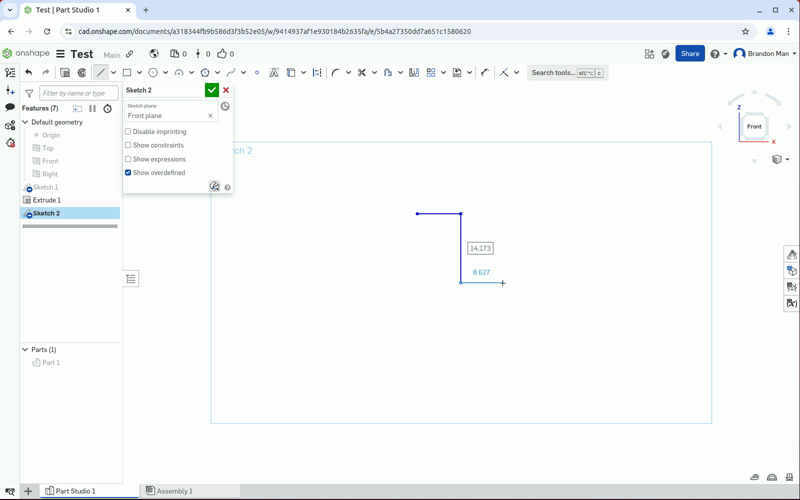
click(502, 282)
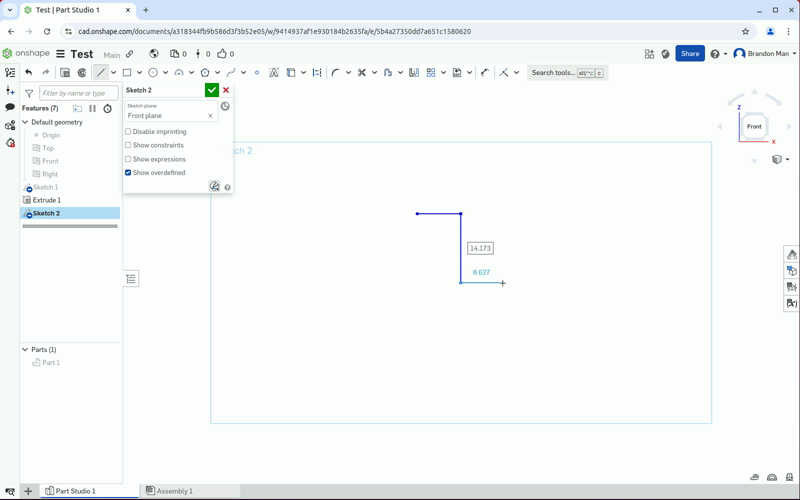
key_up(shift)
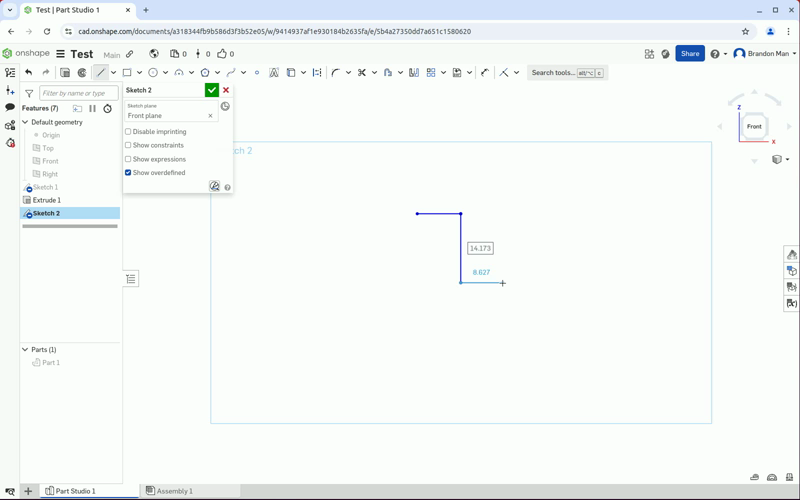
key_down(shift)
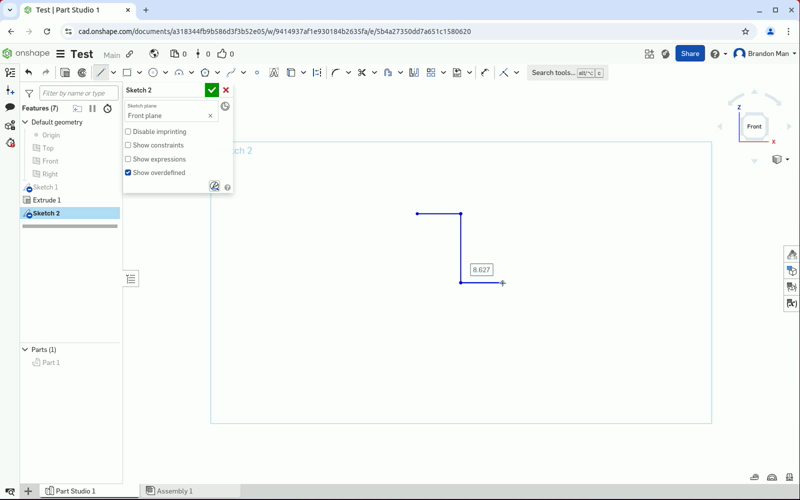
mouse_move(502, 213)
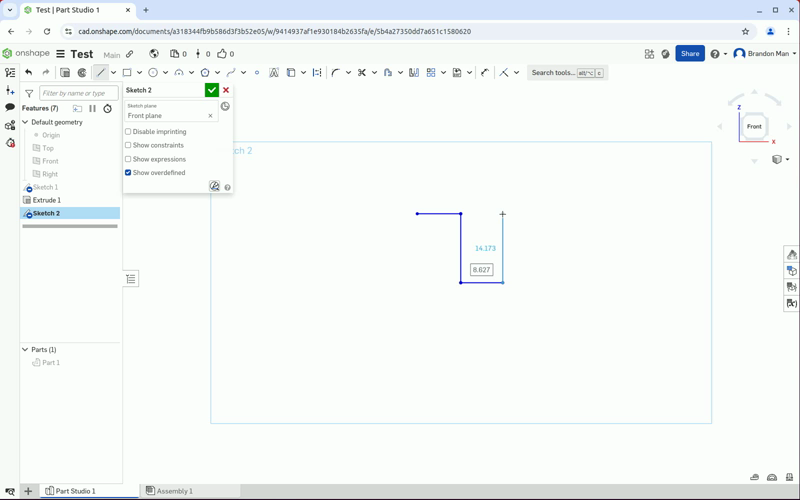
click(502, 213)
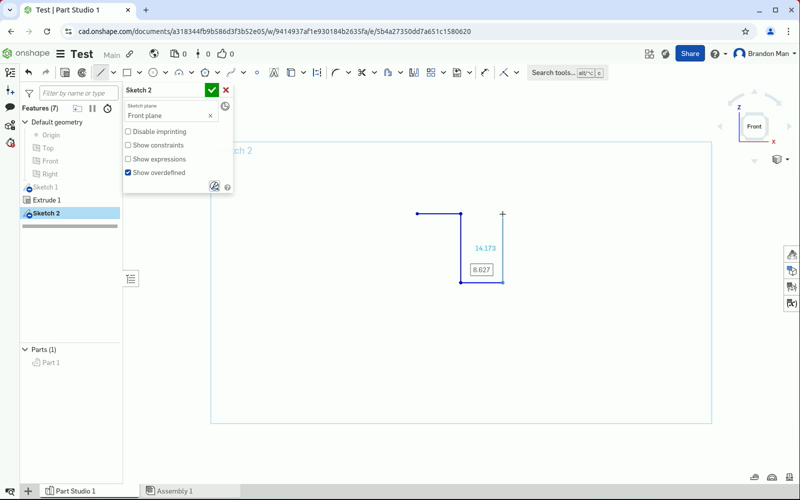
key_up(shift)
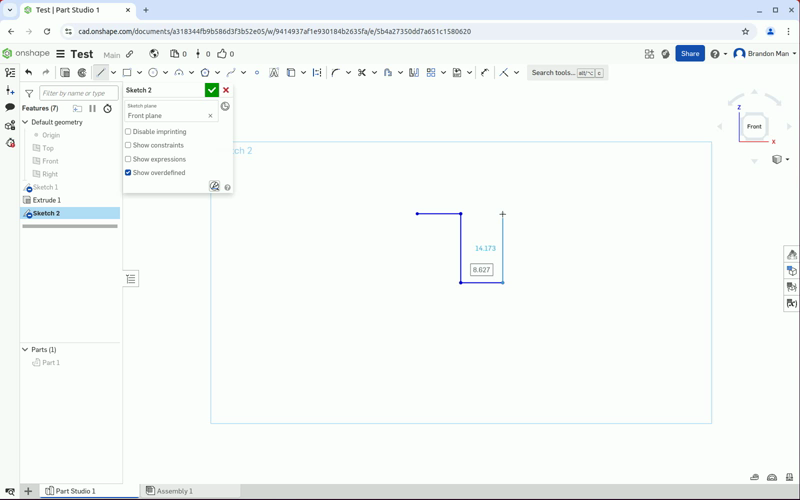
key_down(shift)
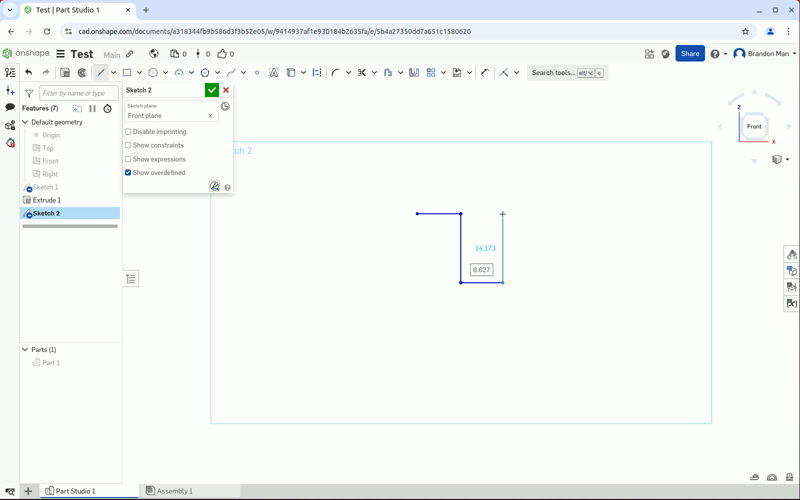
mouse_move(532, 213)
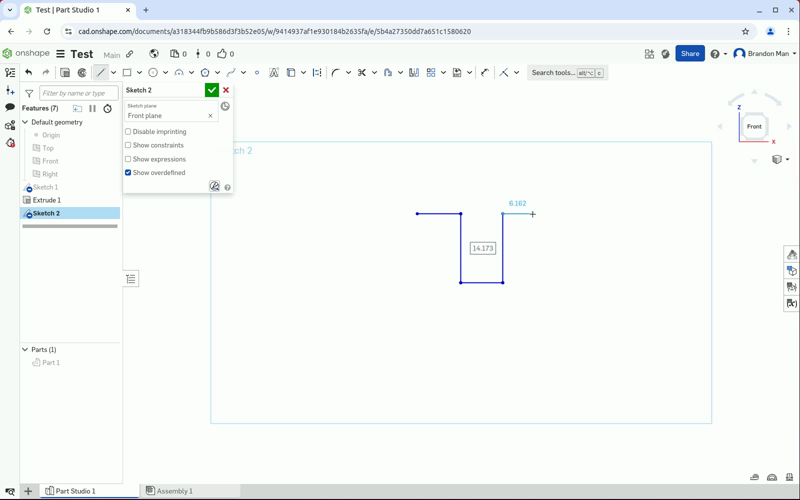
mouse_move(546, 213)
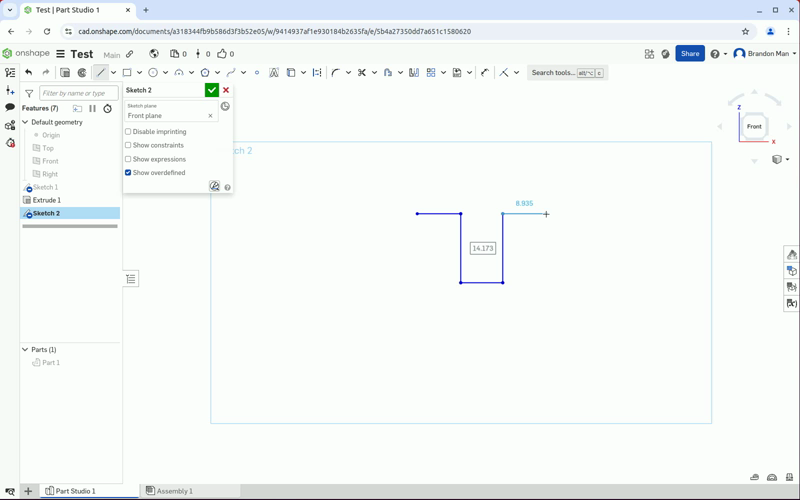
click(546, 213)
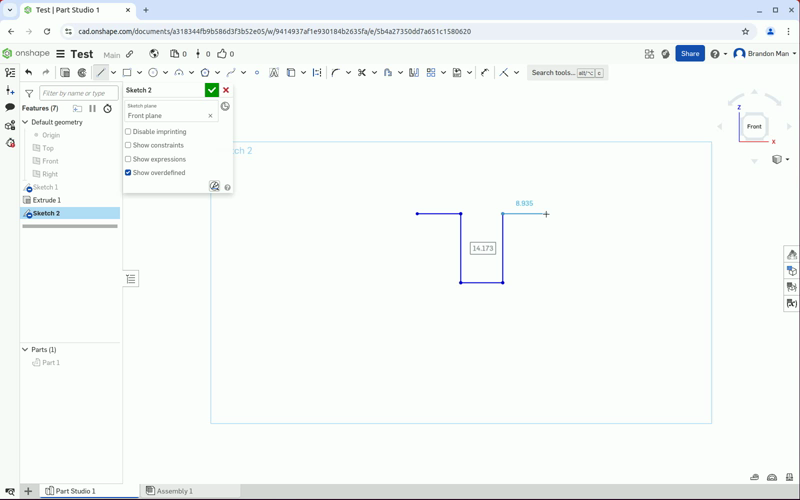
key_up(shift)
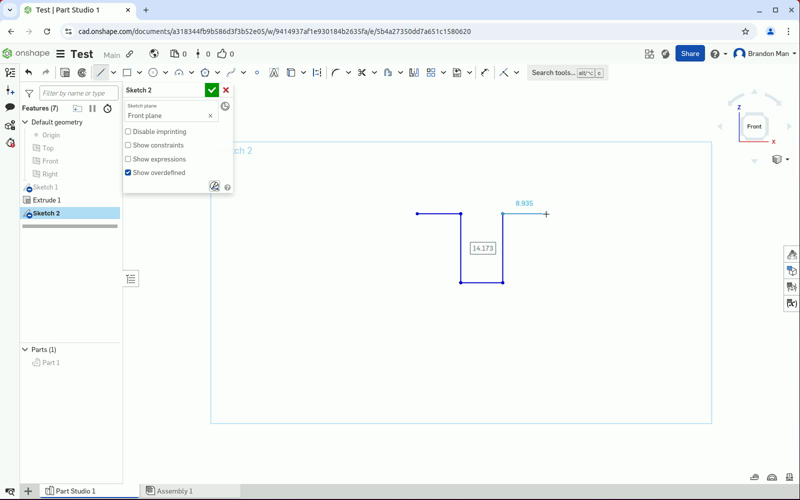
key_down(shift)
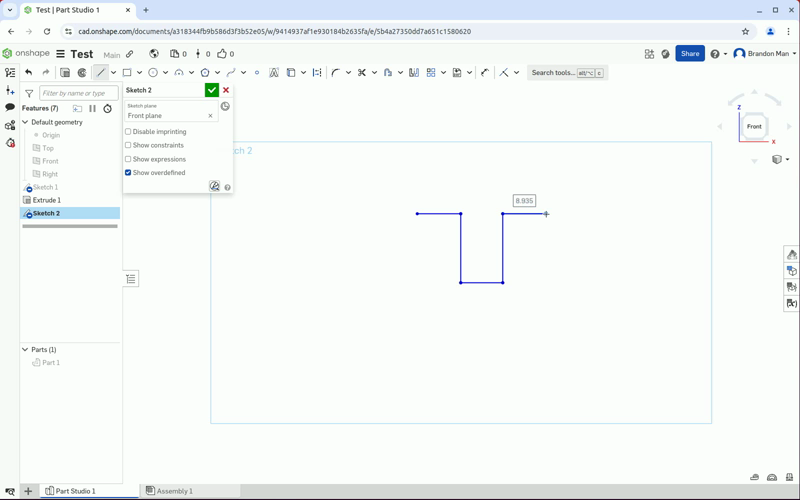
mouse_move(576, 213)
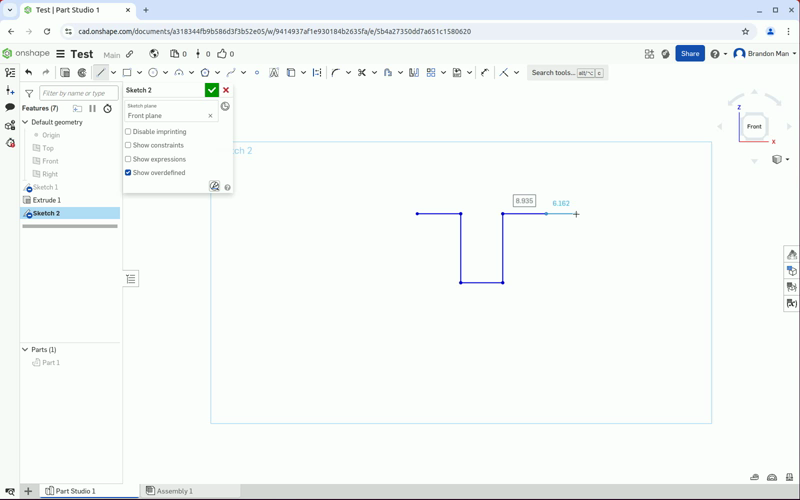
mouse_move(546, 175)
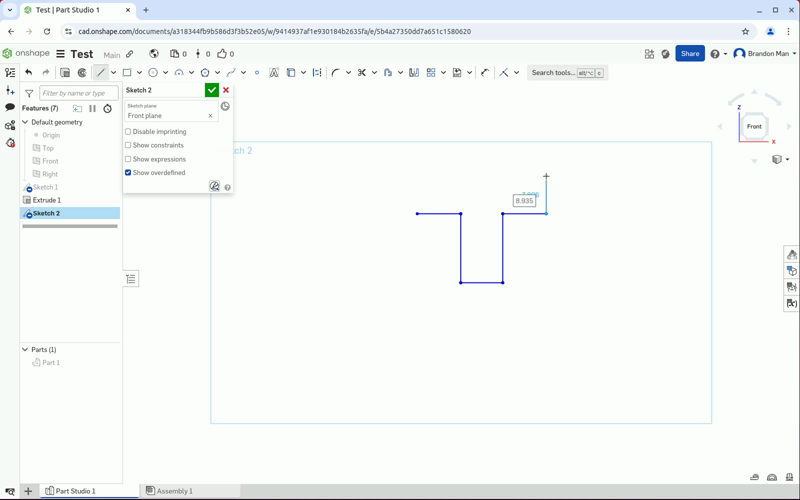
click(546, 175)
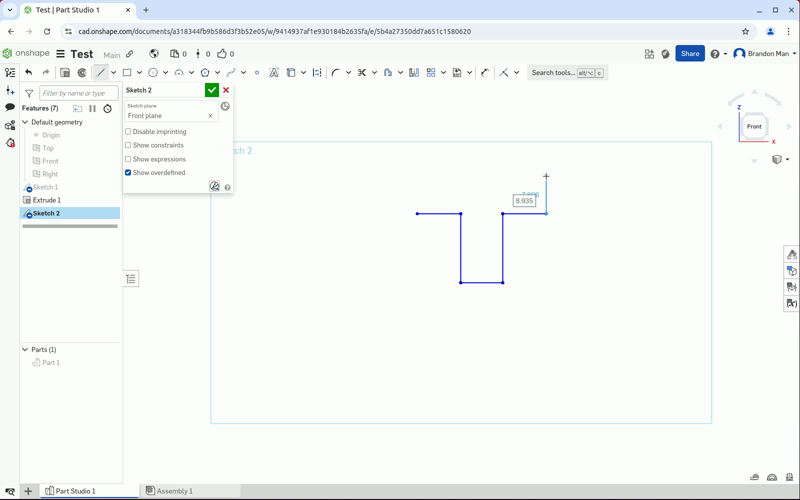
key_up(shift)
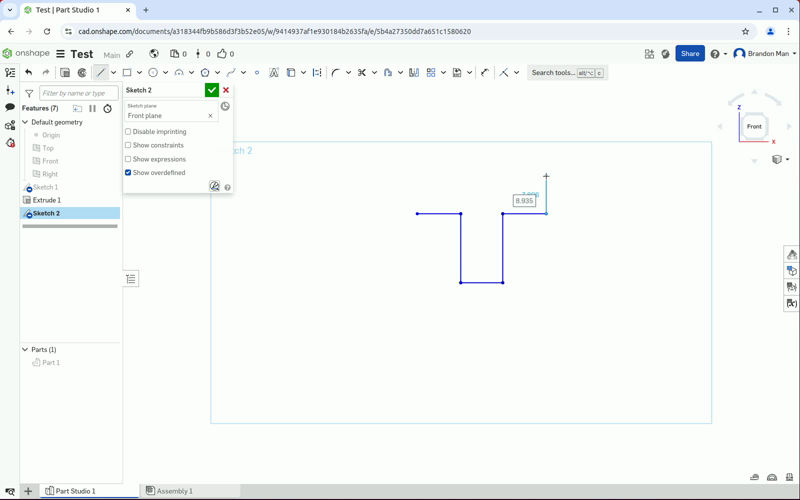
key_down(shift)
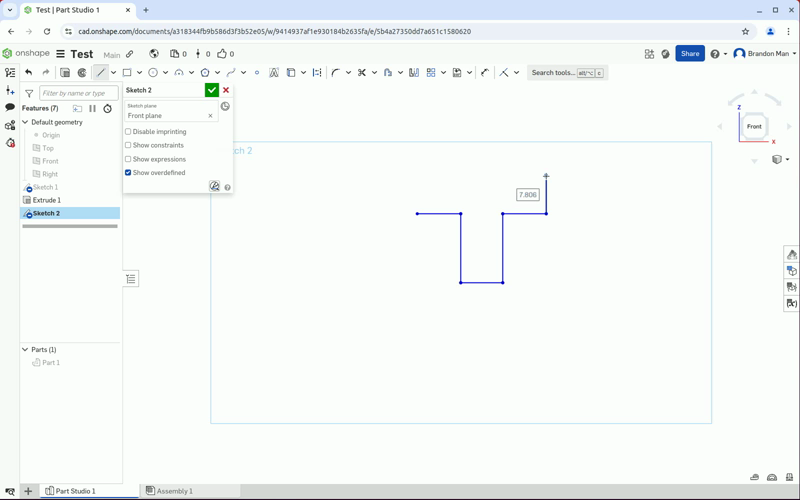
mouse_move(417, 170)
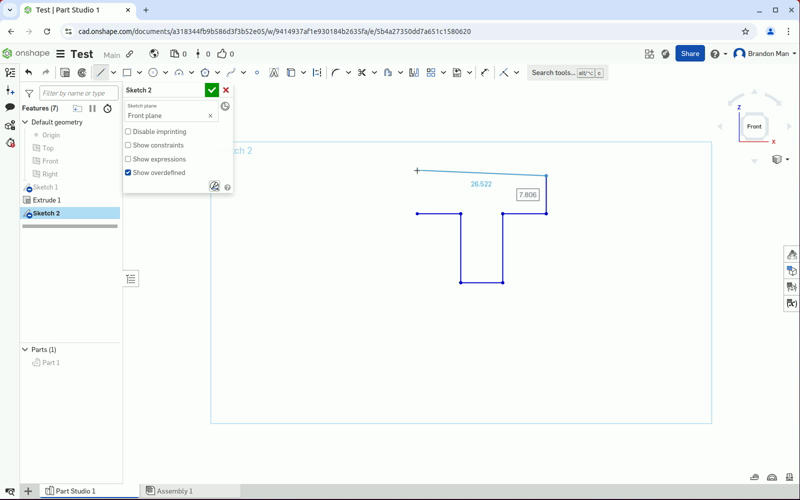
click(417, 170)
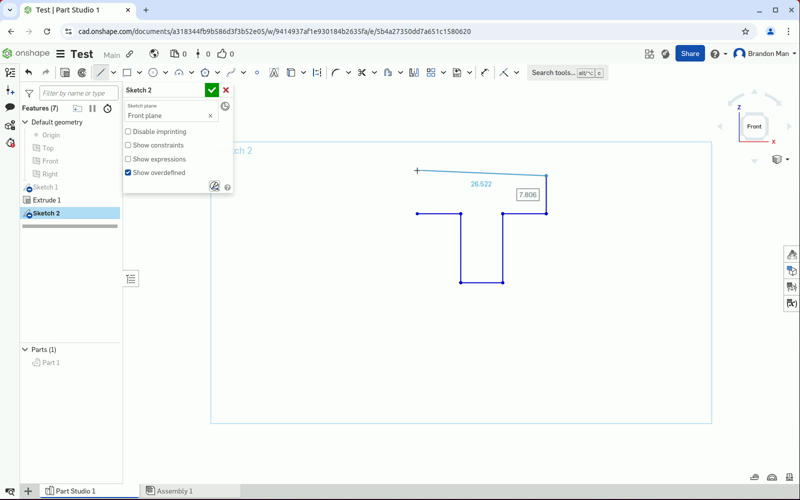
key_up(shift)
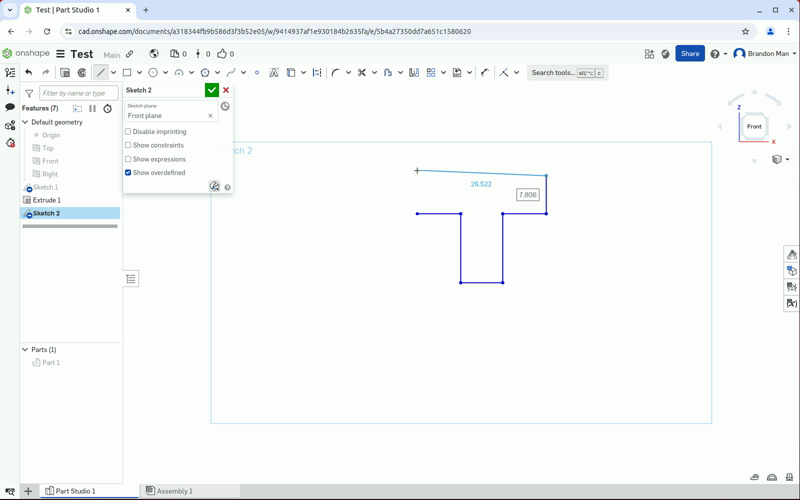
mouse_move(447, 170)
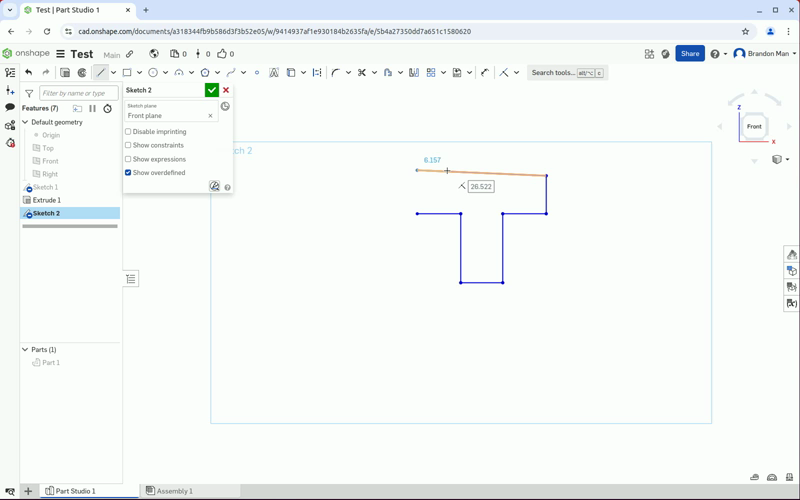
key_down(shift)
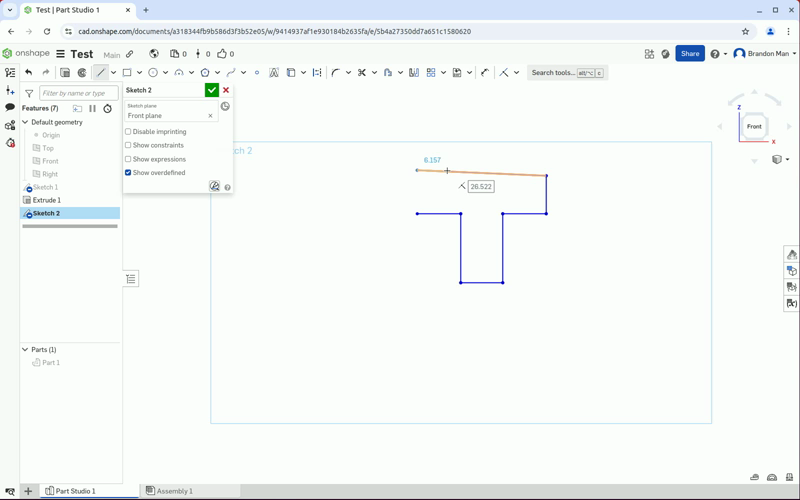
mouse_move(417, 213)
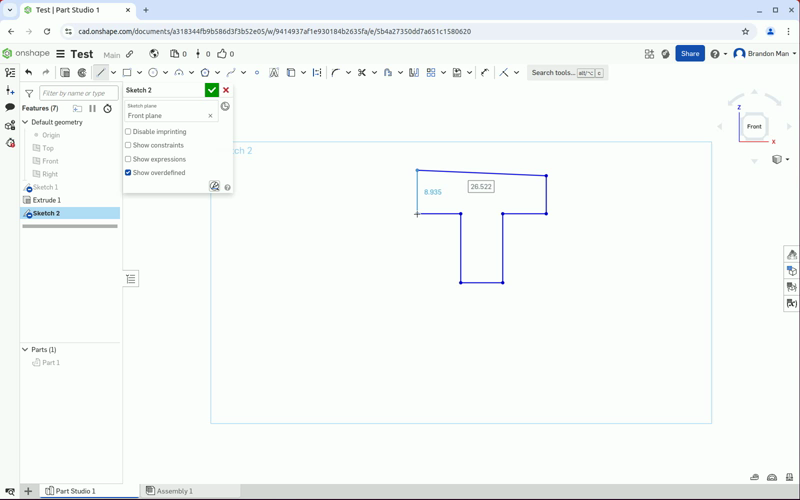
key_up(shift)
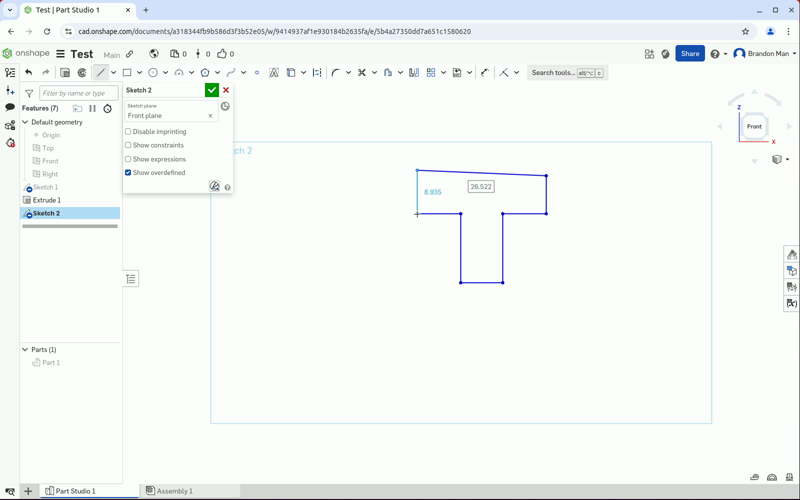
click(417, 213)
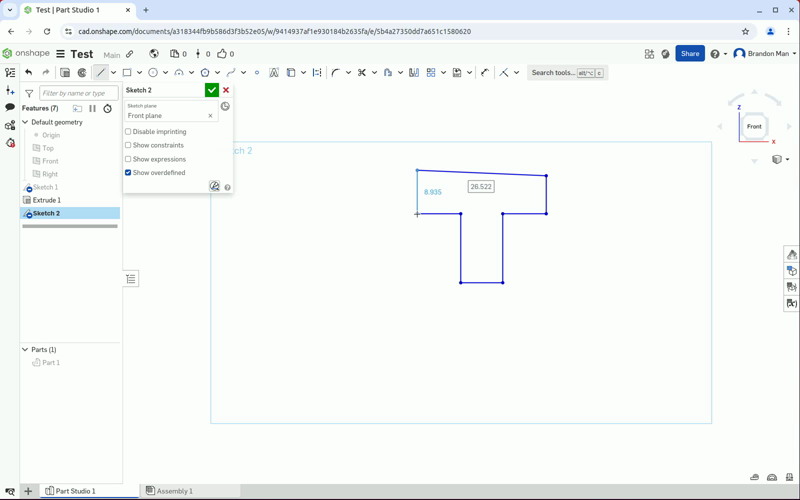
key(esc)
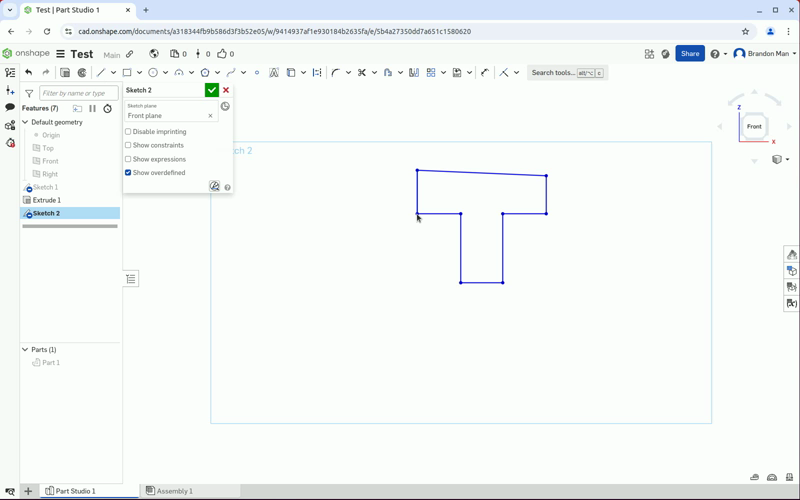
mouse_move(511, 186)
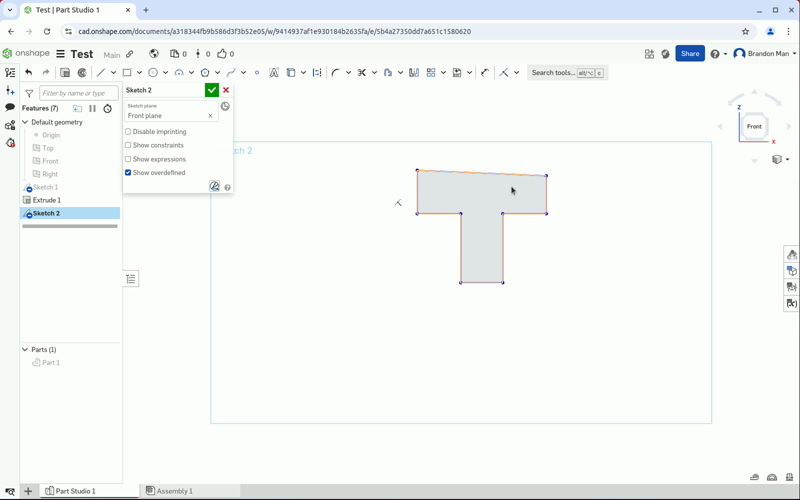
click(511, 186)
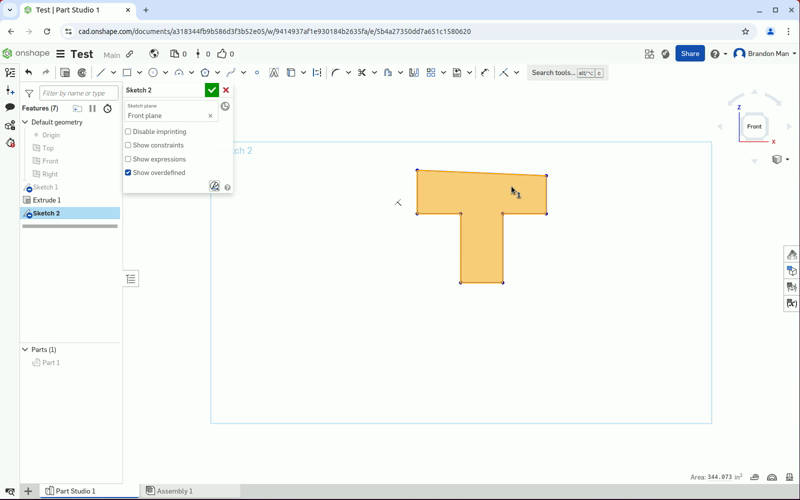
mouse_move(73, 352)
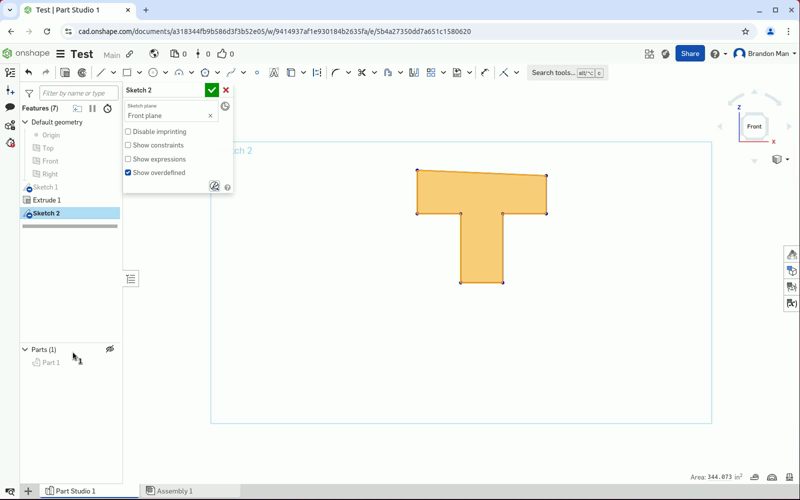
key(shift+y)
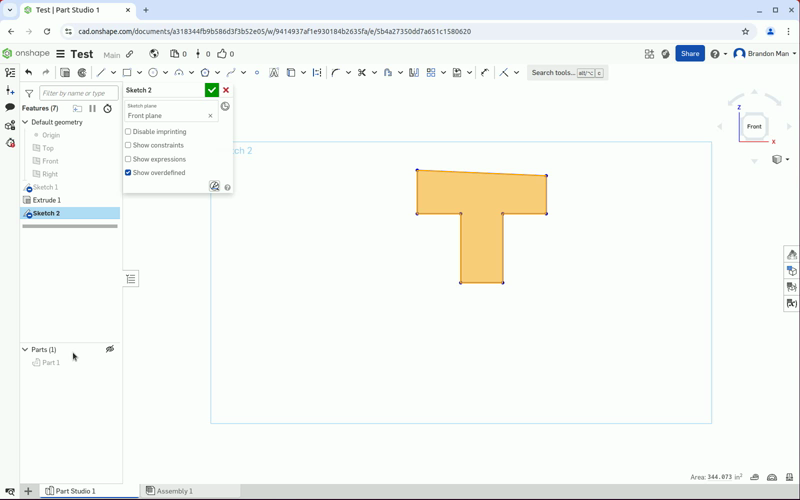
key(shift+e)
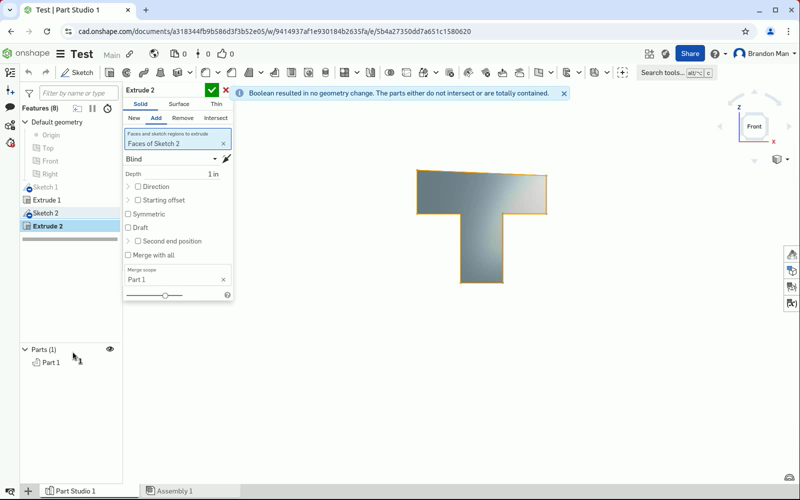
mouse_move(143, 106)
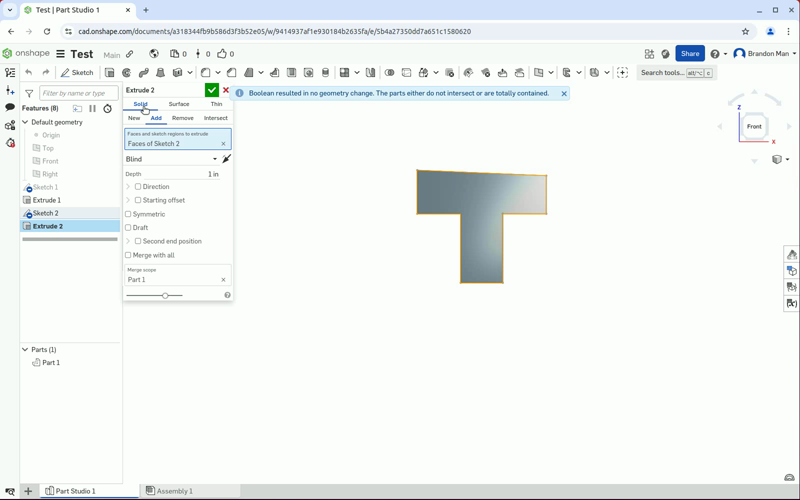
click(143, 106)
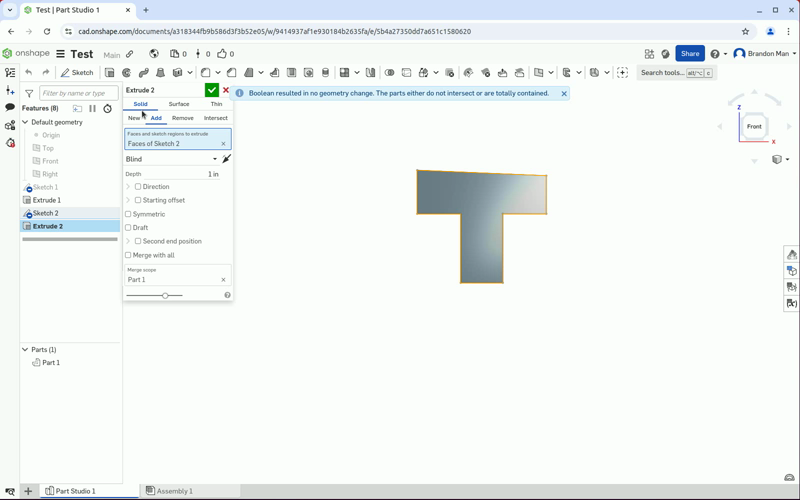
mouse_move(137, 120)
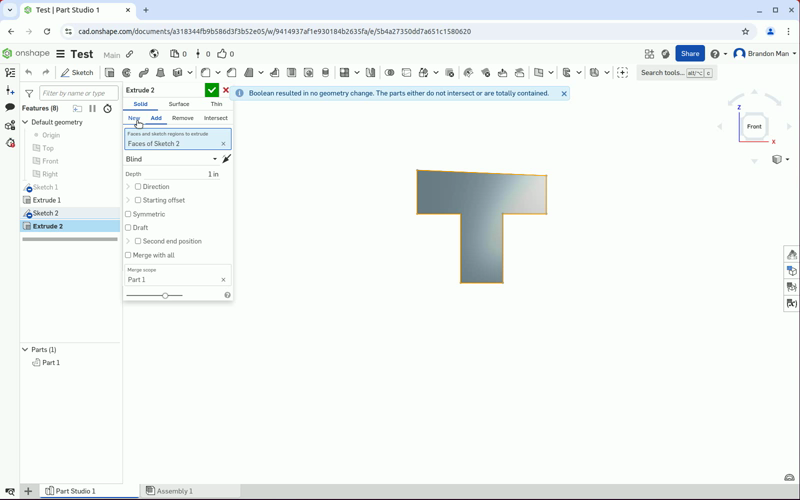
click(137, 120)
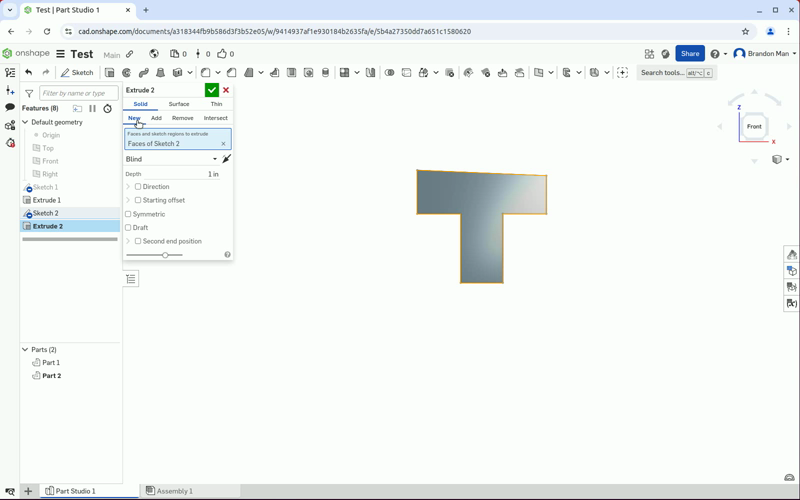
key(tab, 4)
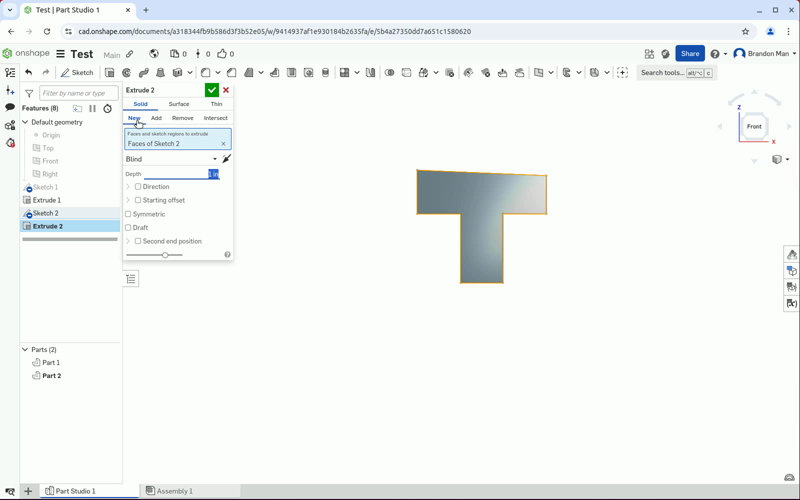
text(17.572)
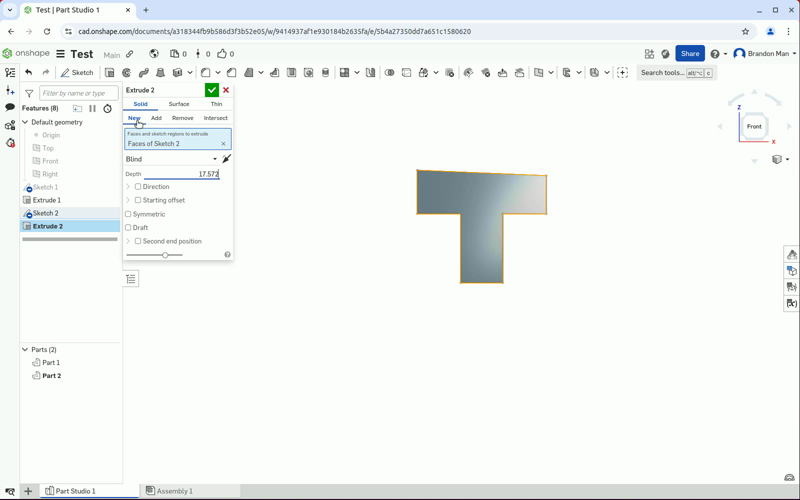
key(enter)
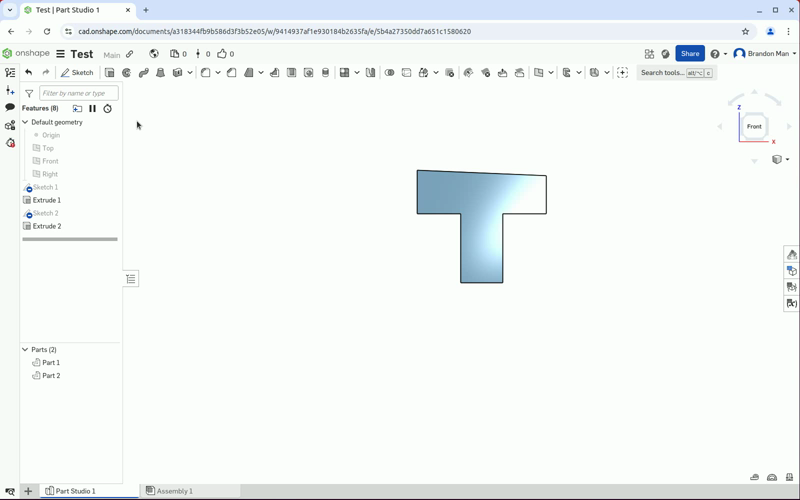
key(shift+h)
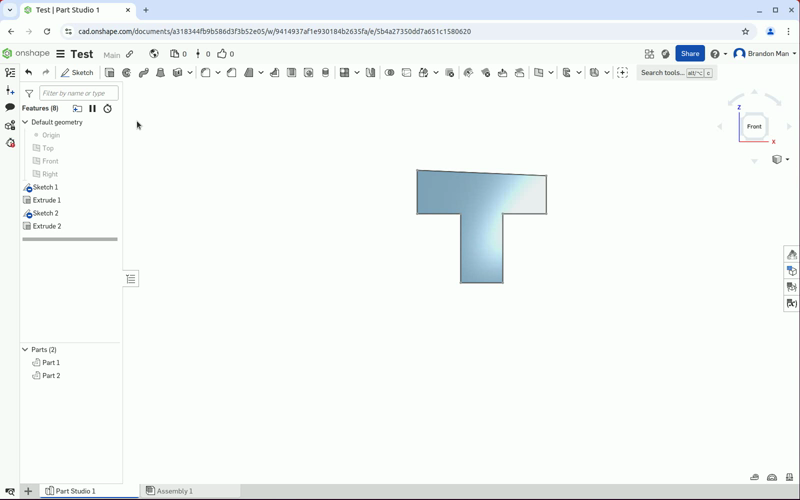
key(shift+h)
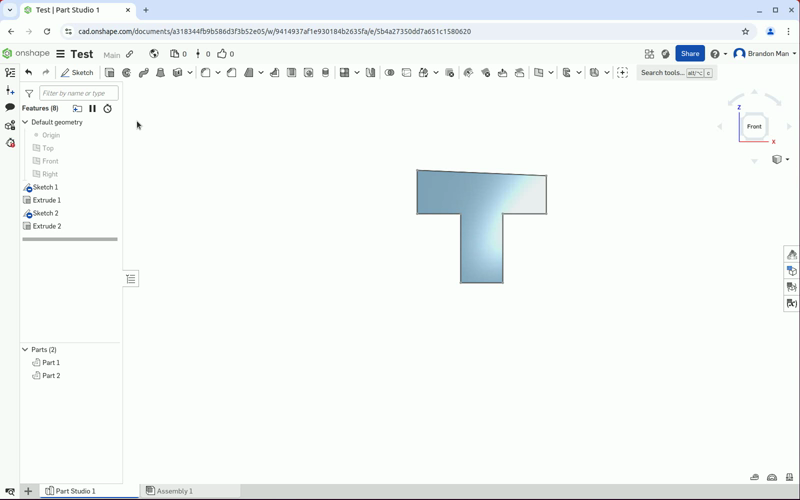
key(shift+7)
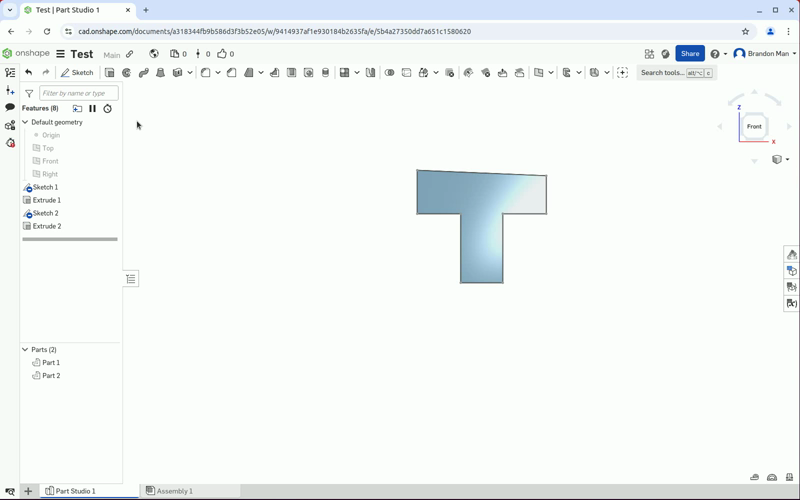
key(left, 2)
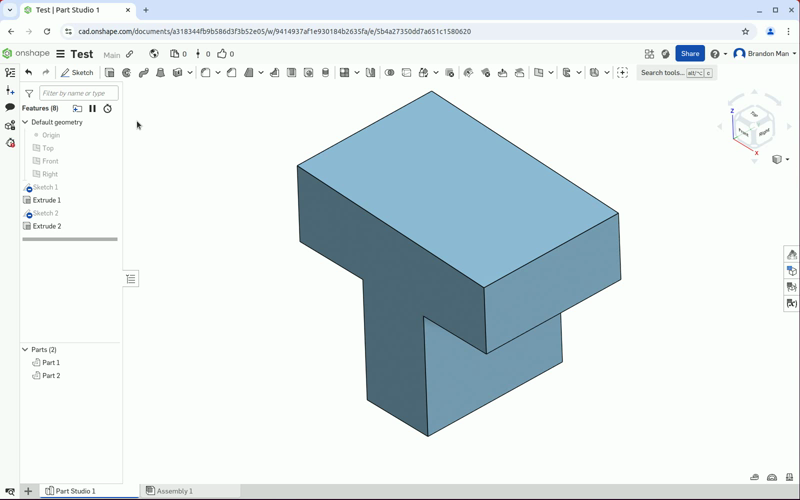
key(down, 2)
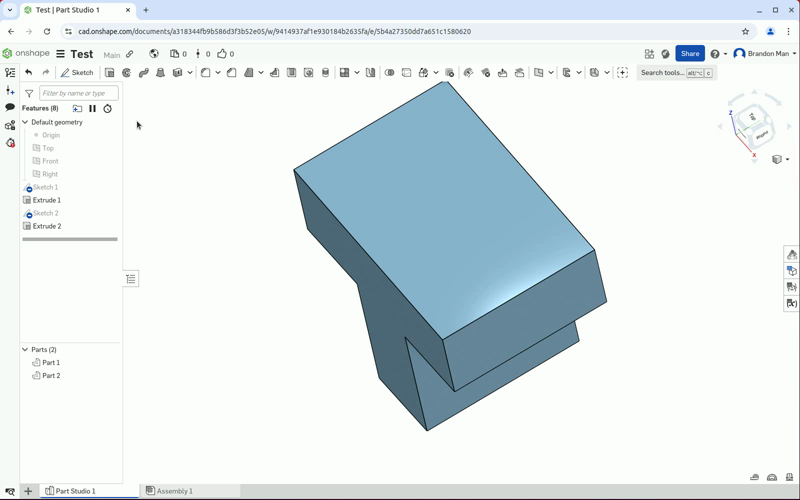
key(up, 2)
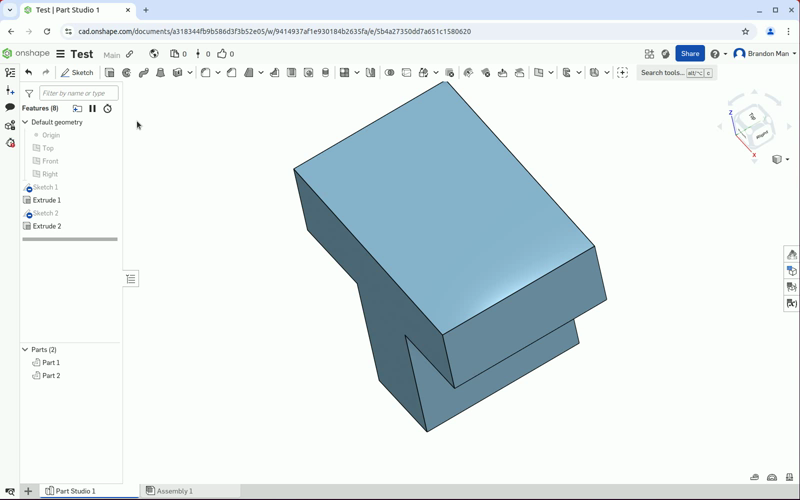
key(right, 2)
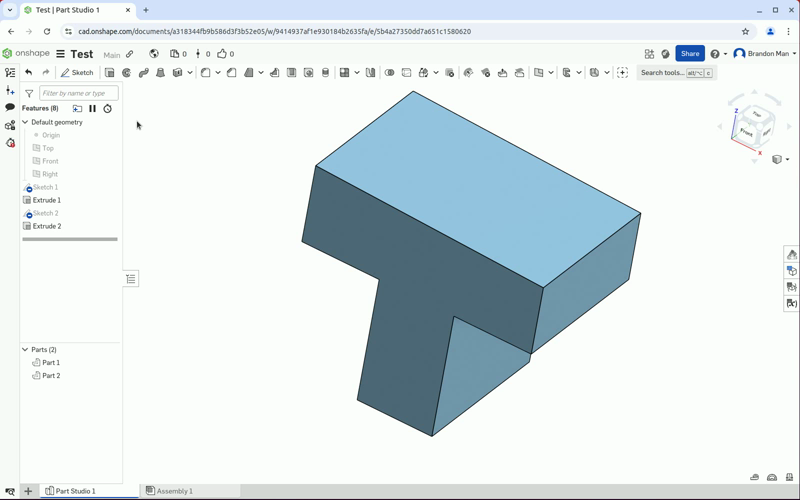
mouse_move(73, 189)
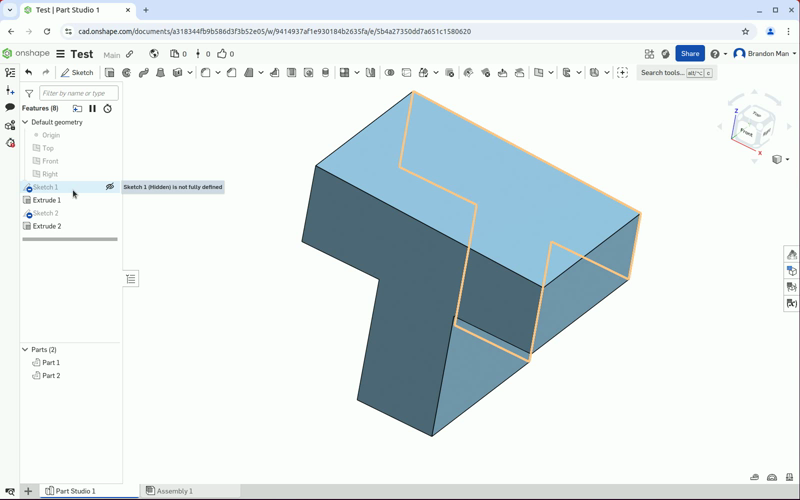
click(73, 189)